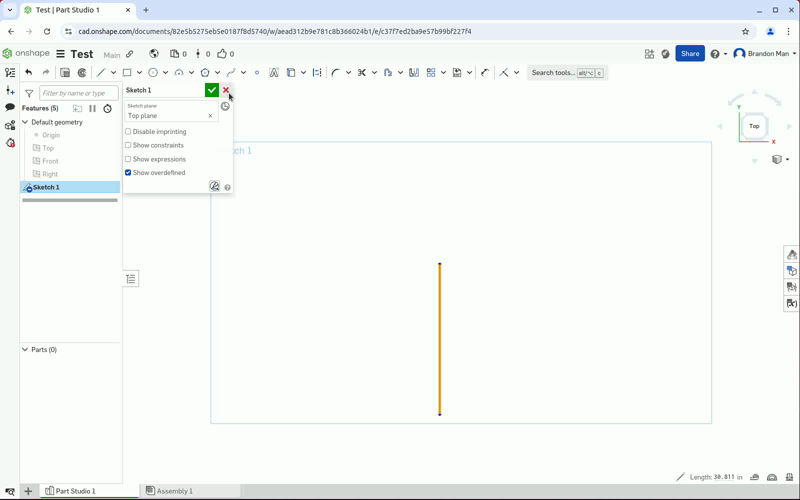
key(shift+h)
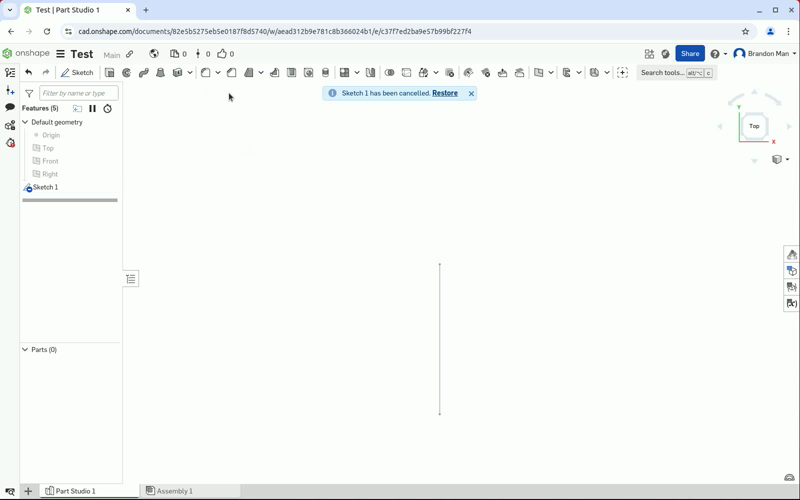
key(shift+s)
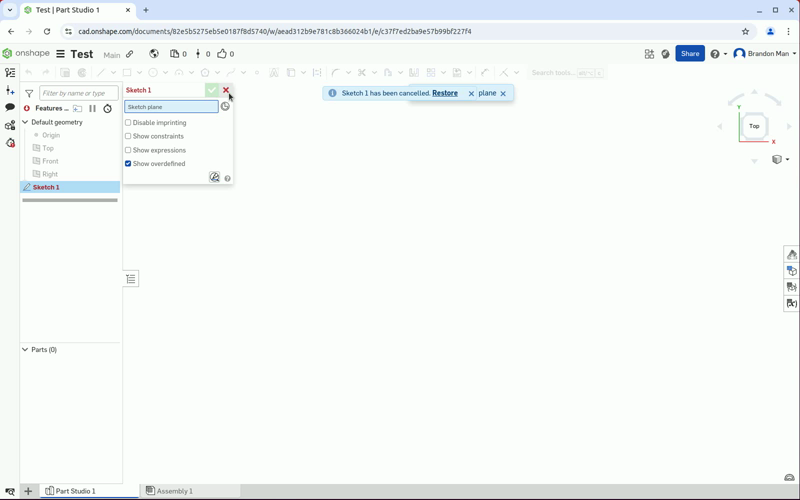
mouse_move(73, 150)
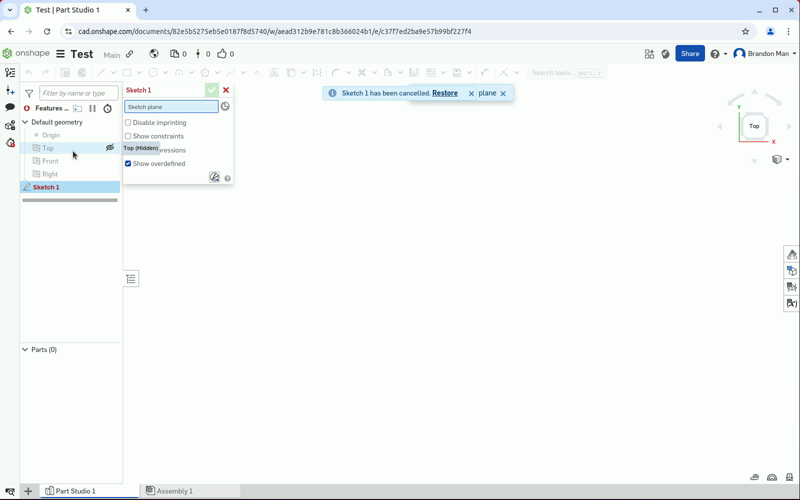
click(73, 150)
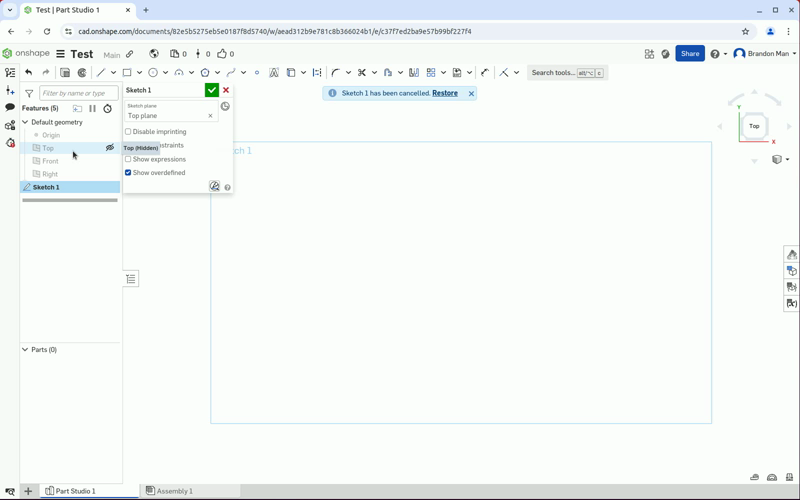
mouse_move(73, 352)
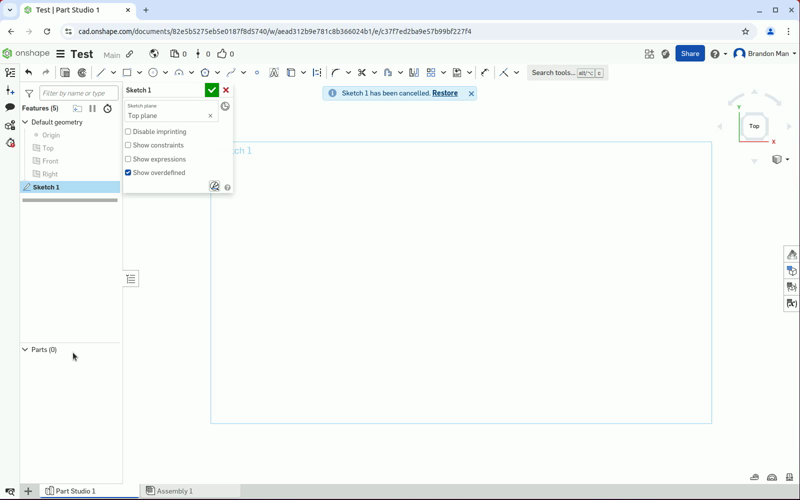
key(y)
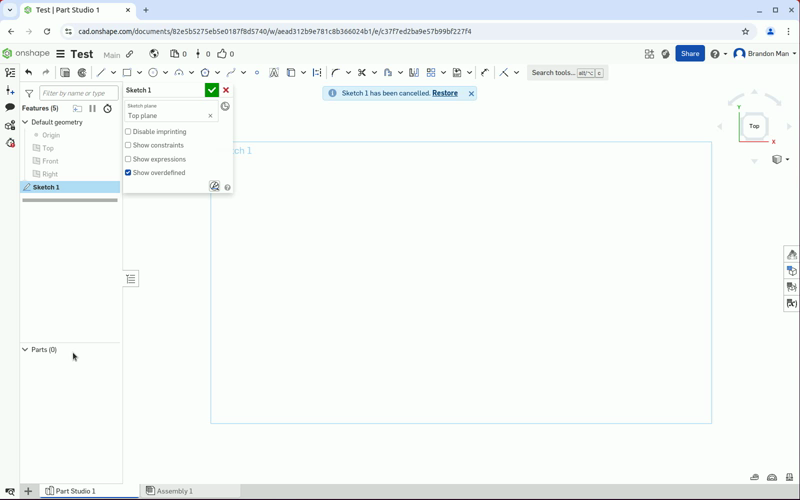
key(c)
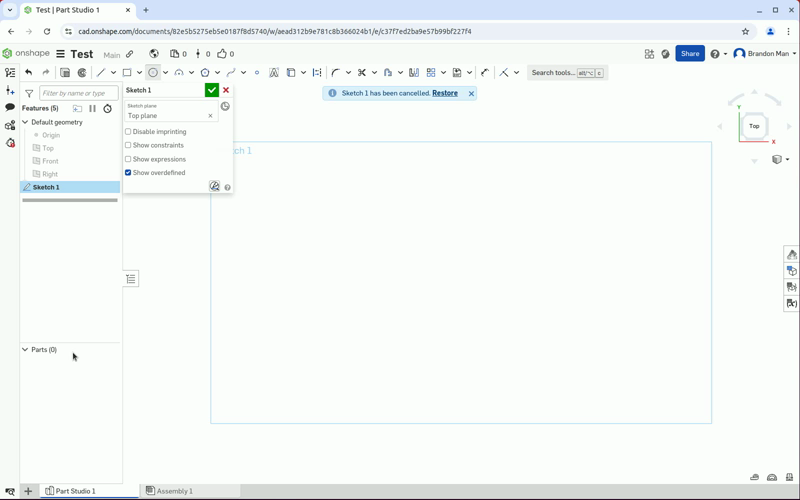
key_down(shift)
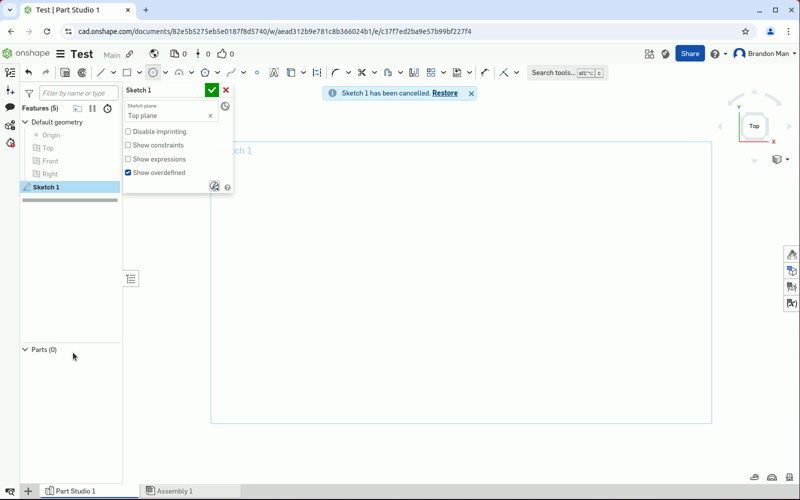
mouse_move(461, 282)
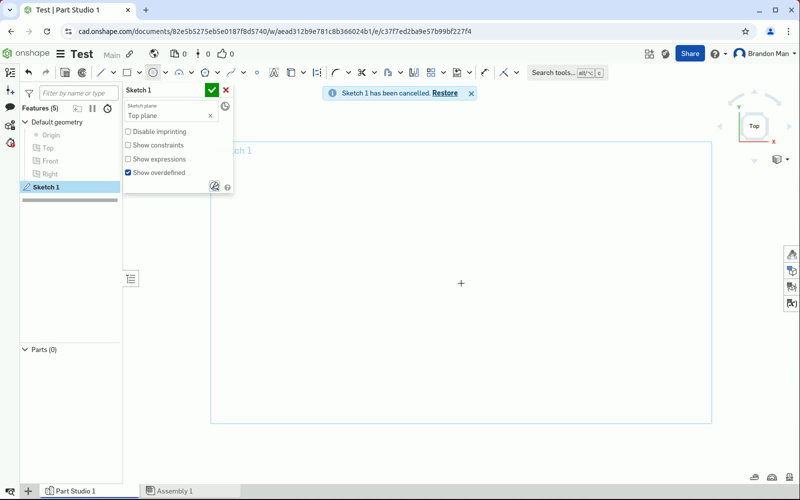
click(461, 282)
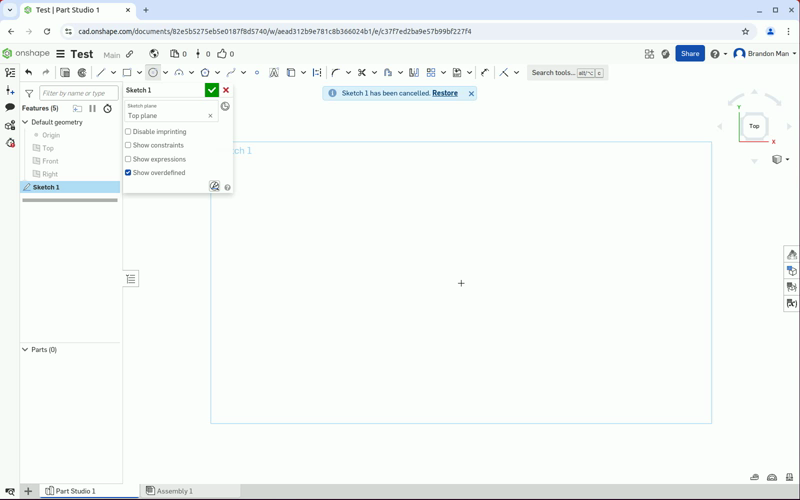
key_up(shift)
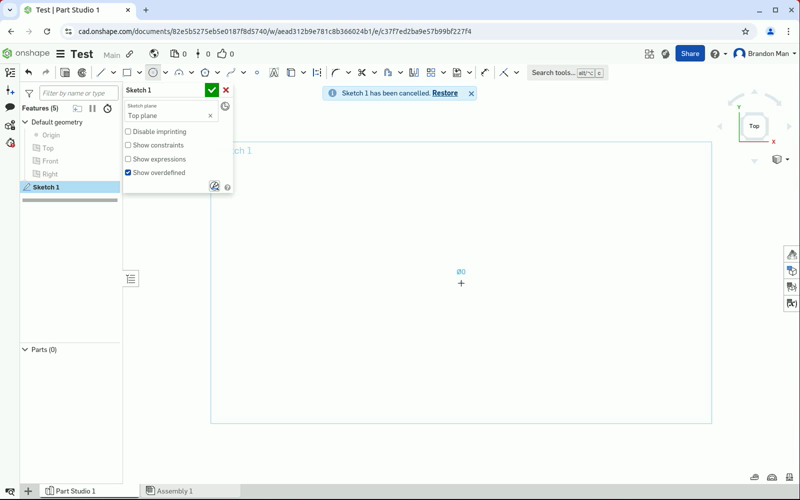
mouse_move(574, 282)
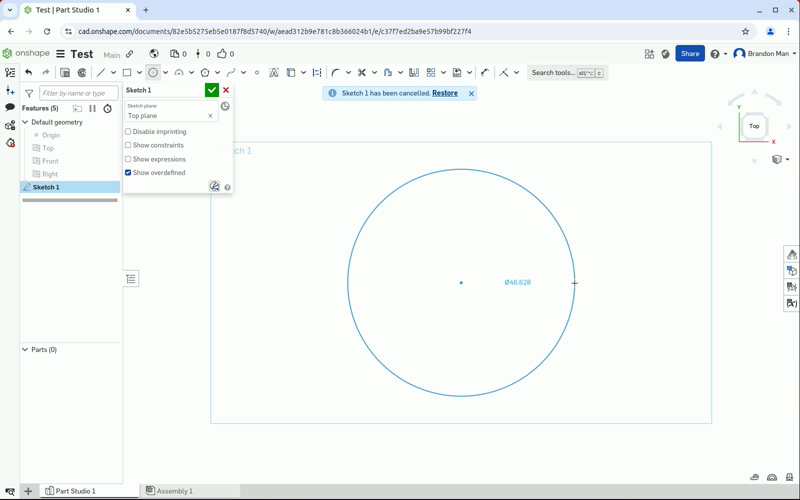
click(574, 282)
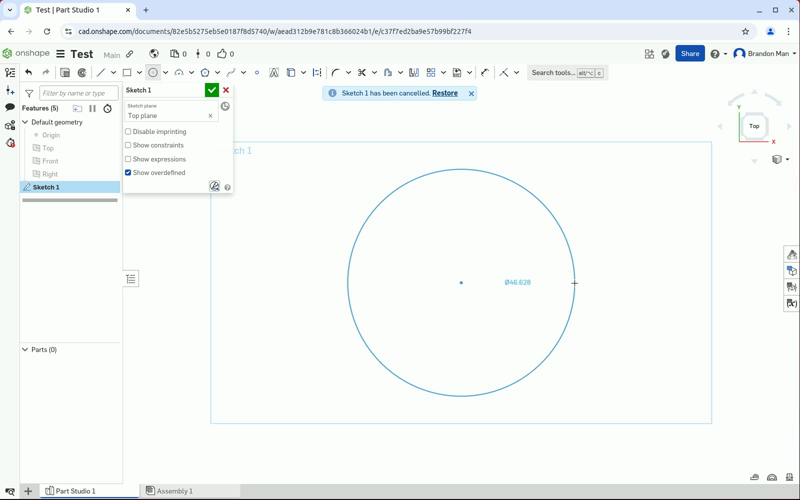
key(esc)
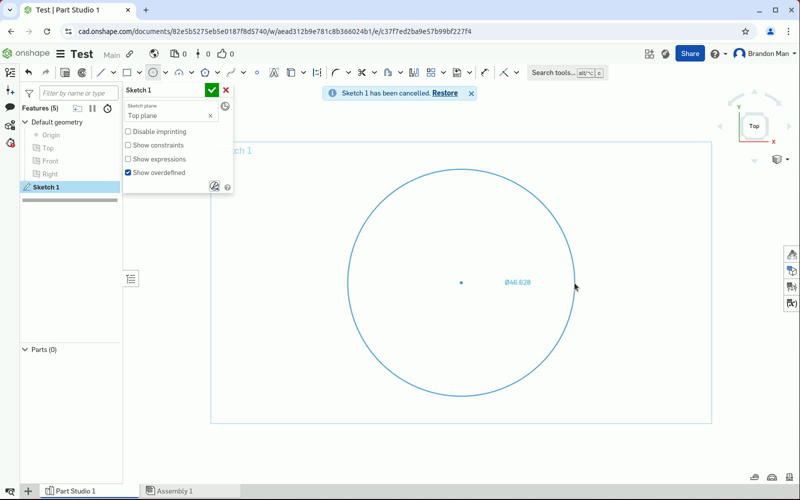
mouse_move(535, 294)
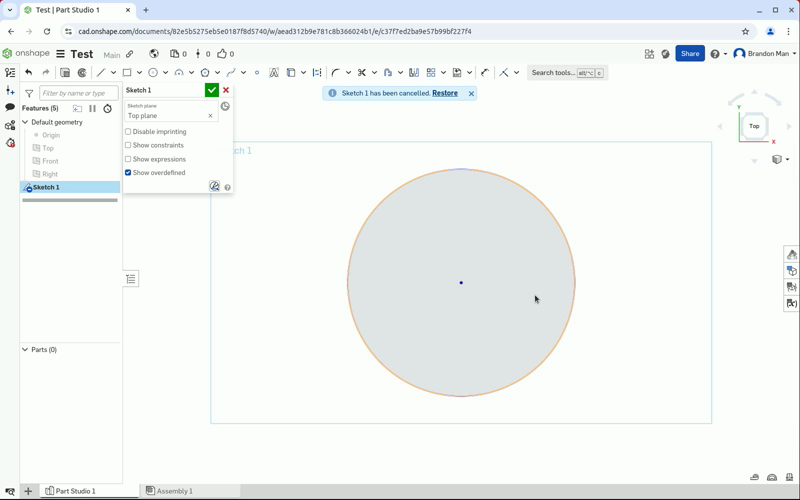
click(535, 294)
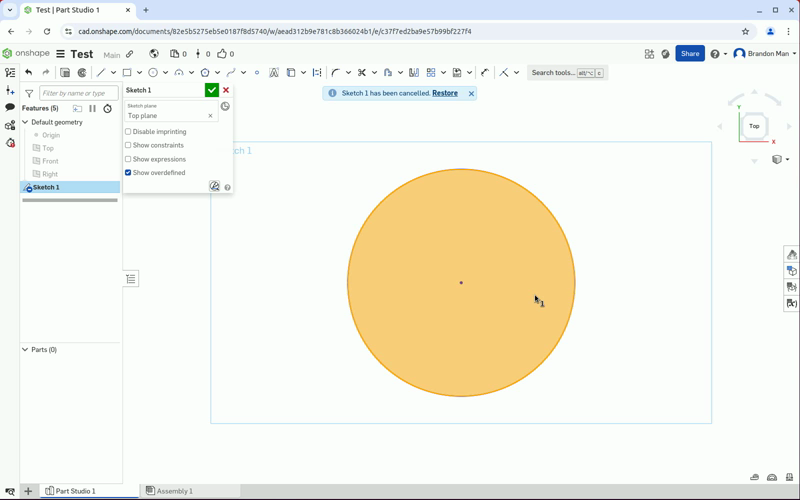
mouse_move(73, 352)
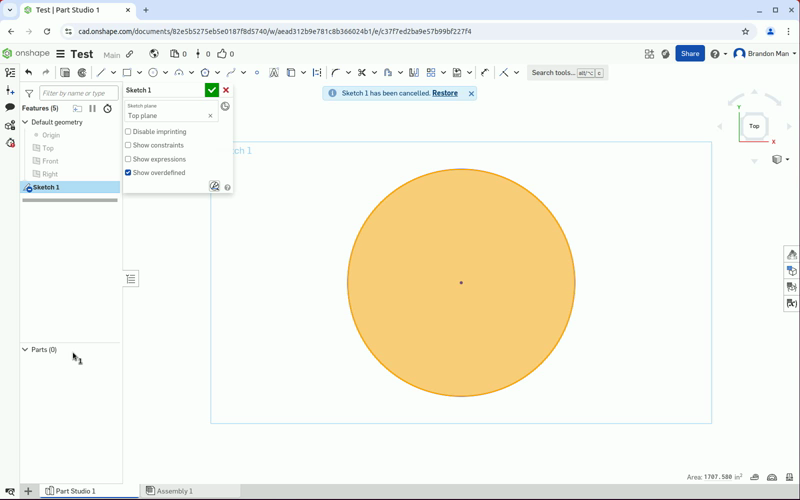
key(shift+y)
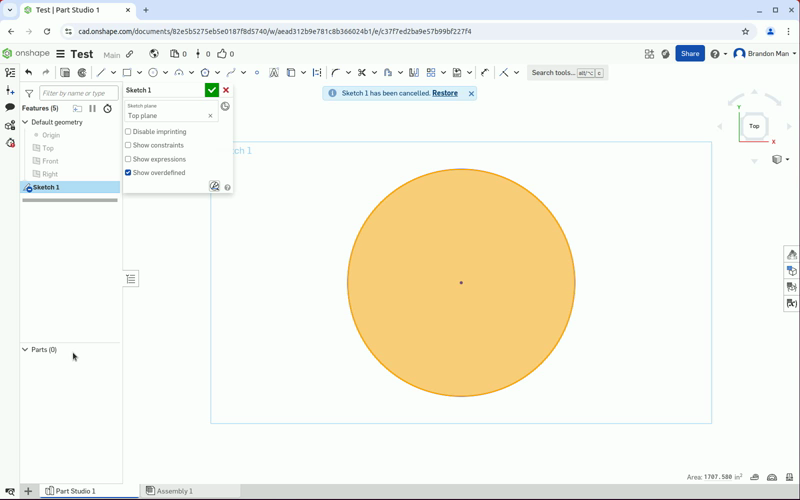
key(shift+e)
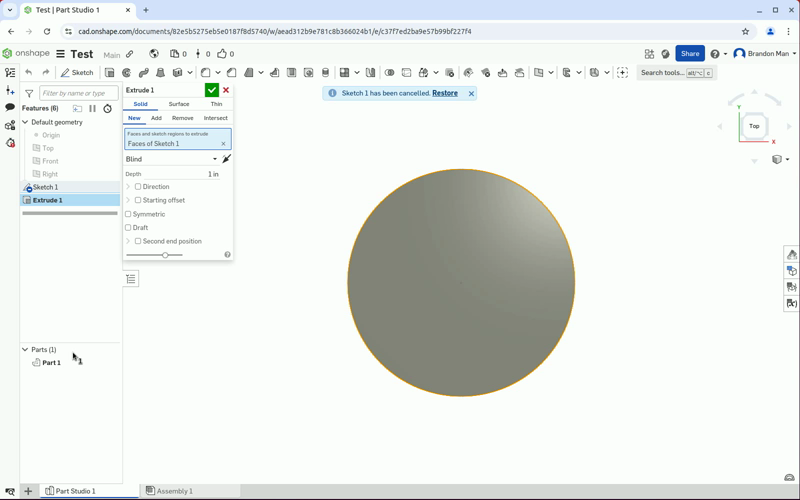
mouse_move(143, 106)
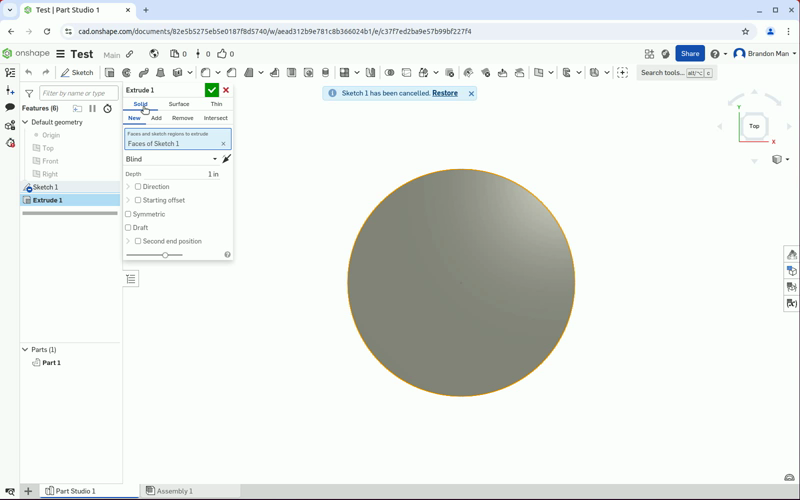
click(143, 106)
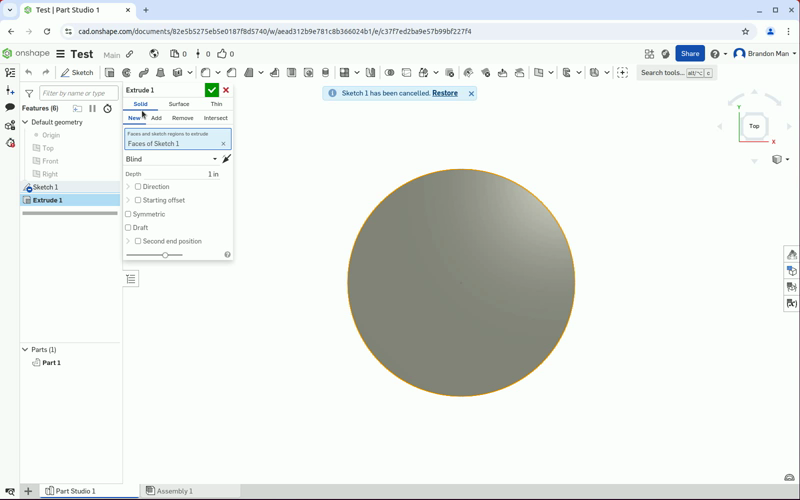
mouse_move(137, 120)
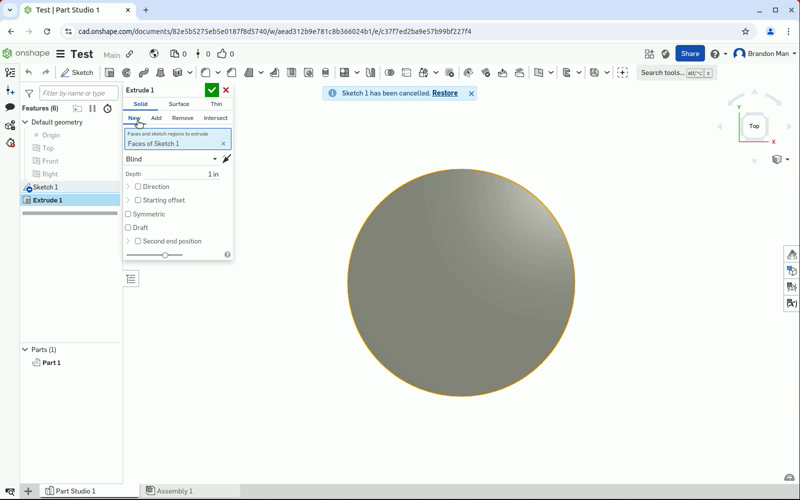
click(137, 120)
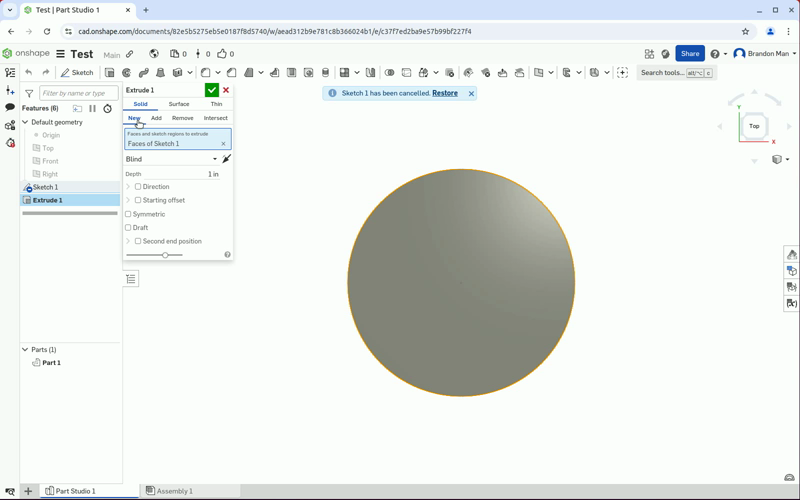
key(tab, 4)
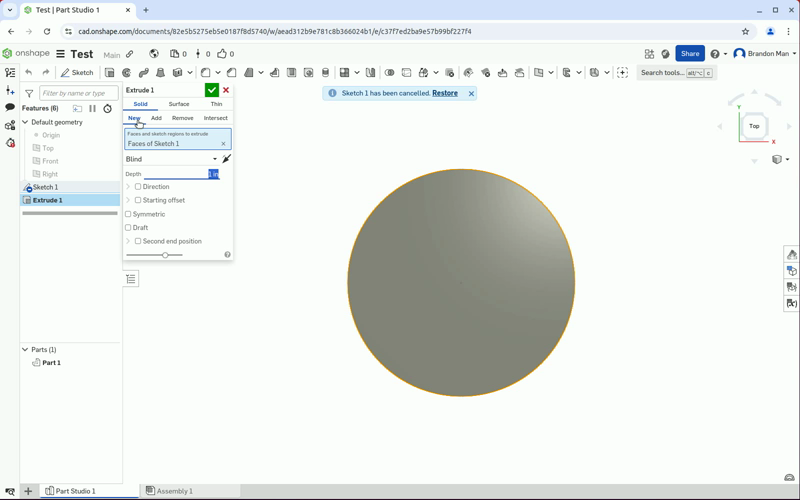
text(9.869)
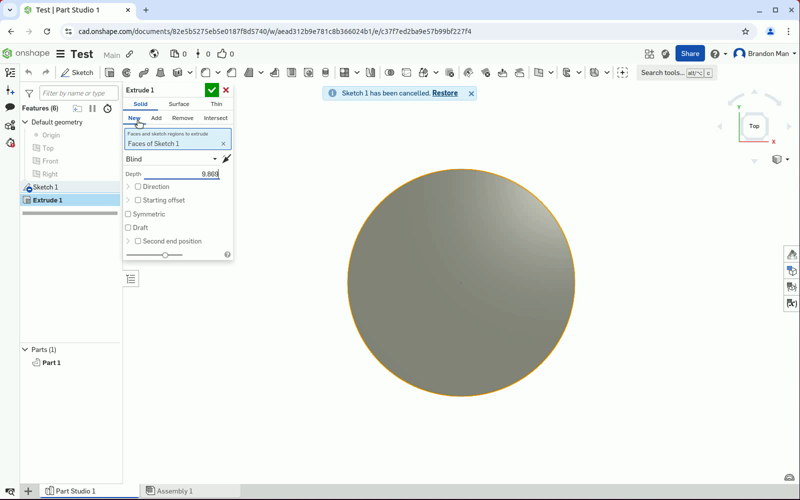
key(enter)
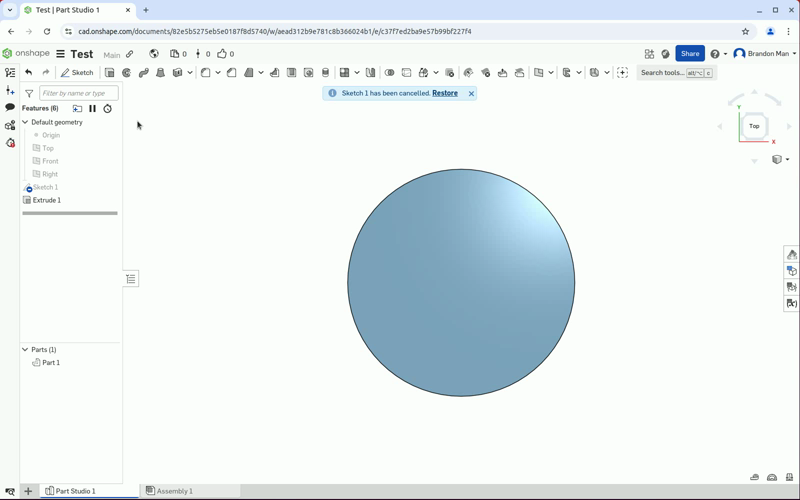
key(shift+h)
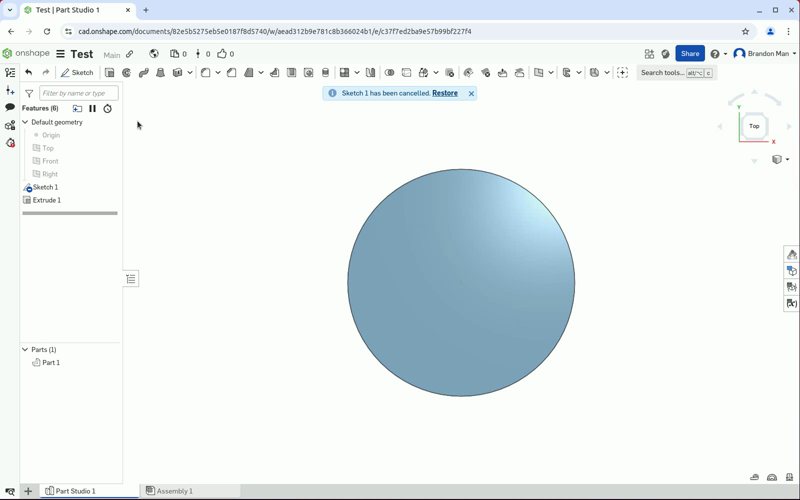
key(shift+h)
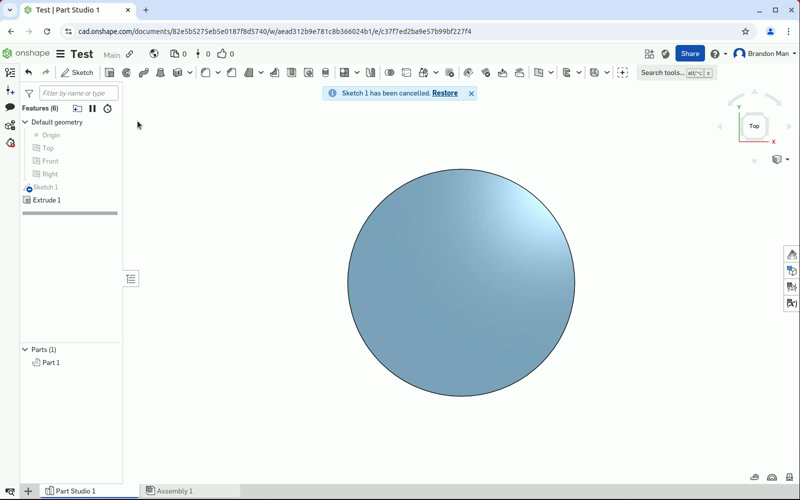
mouse_move(73, 189)
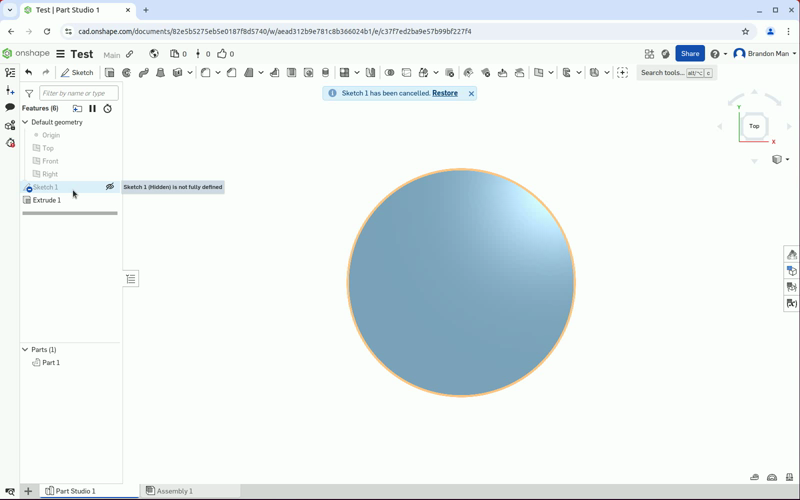
click(73, 189)
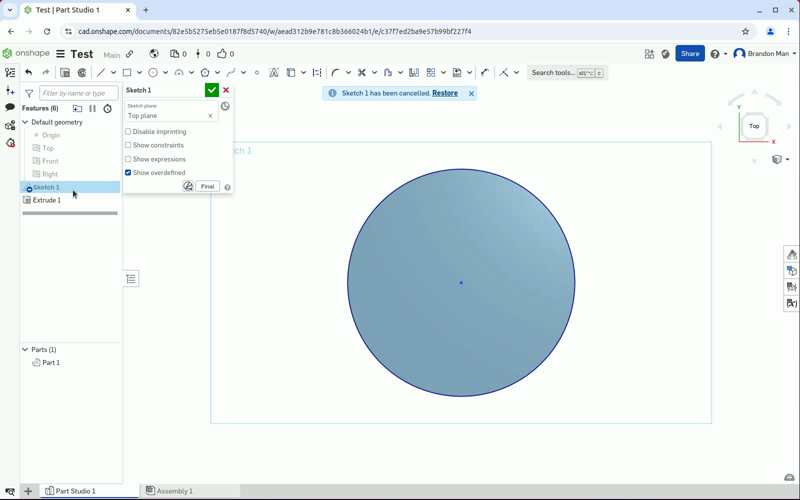
mouse_move(229, 92)
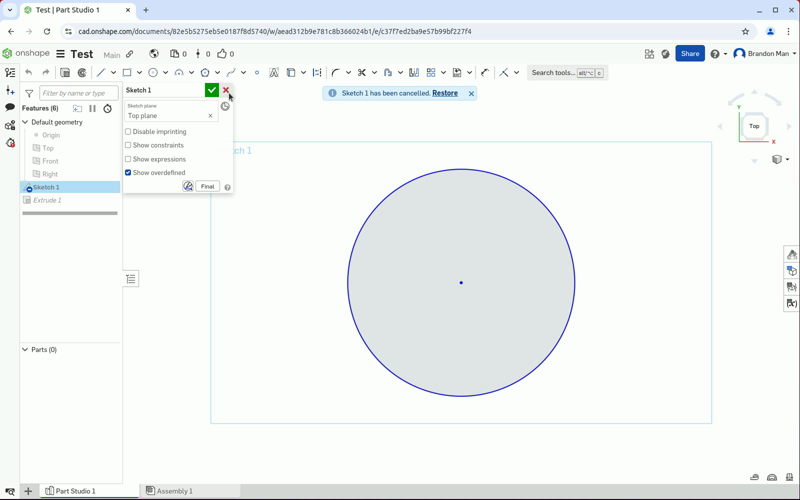
click(229, 92)
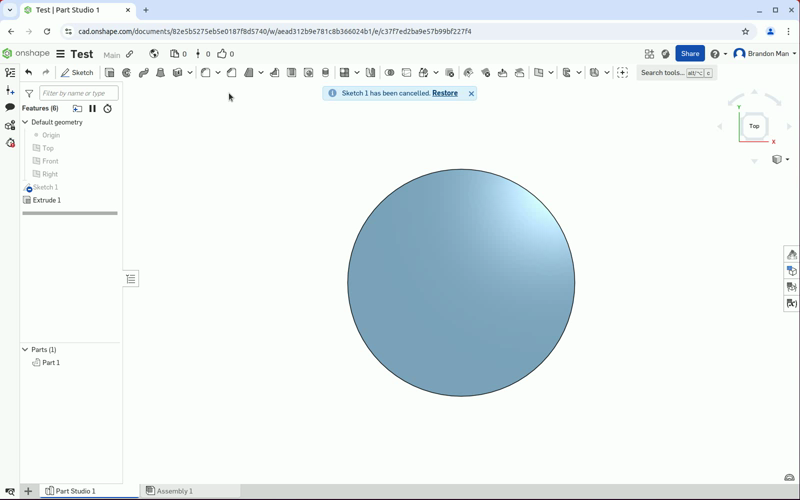
mouse_move(541, 75)
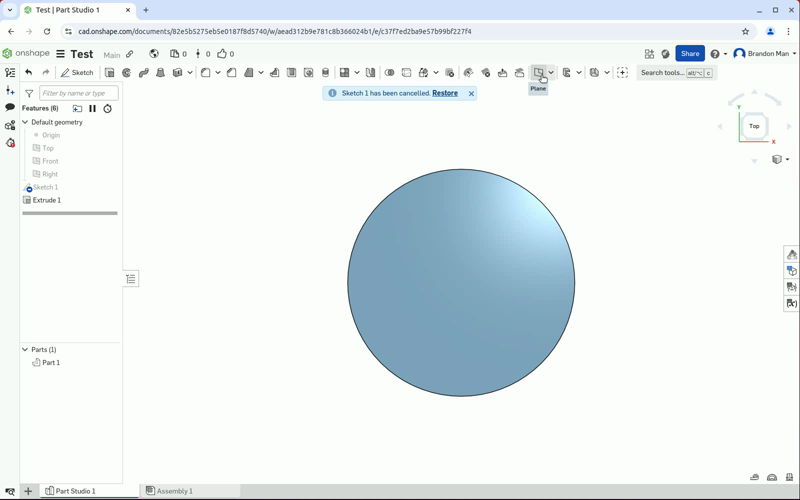
click(541, 75)
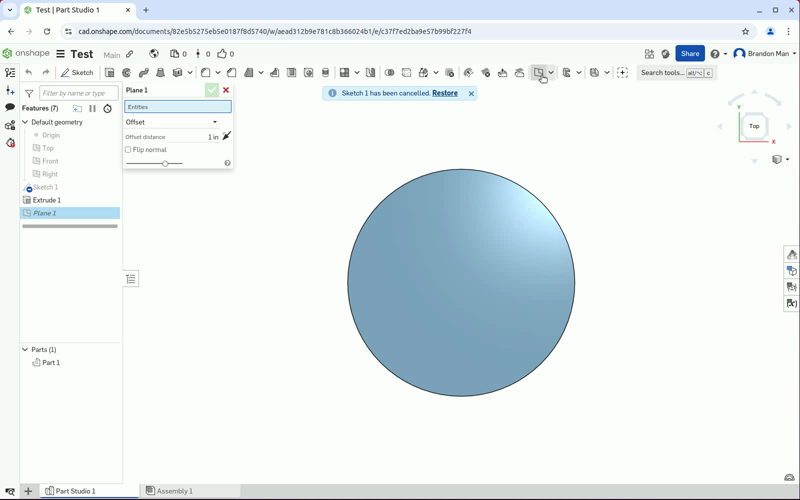
mouse_move(73, 150)
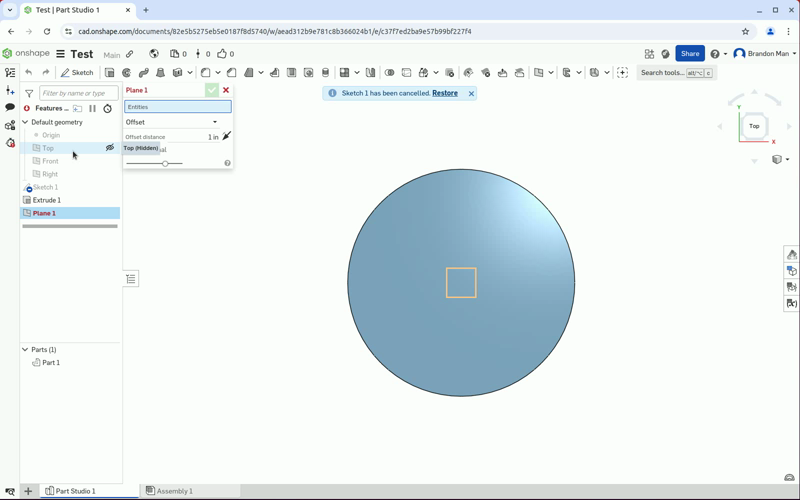
click(73, 150)
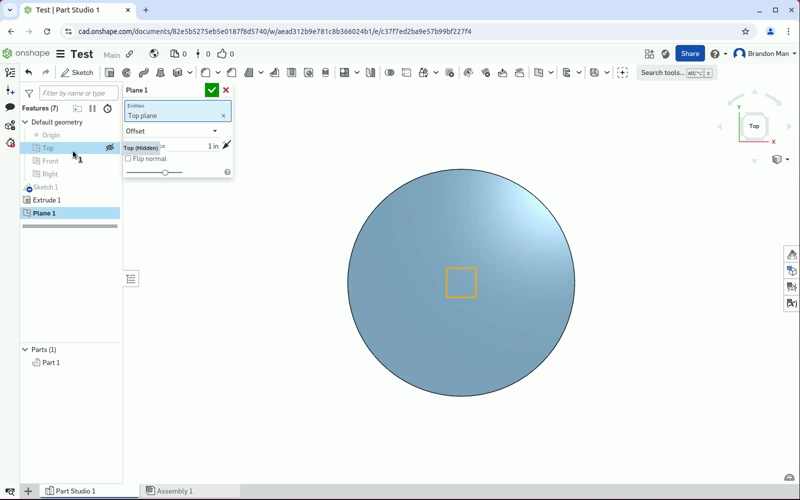
key(tab, 2)
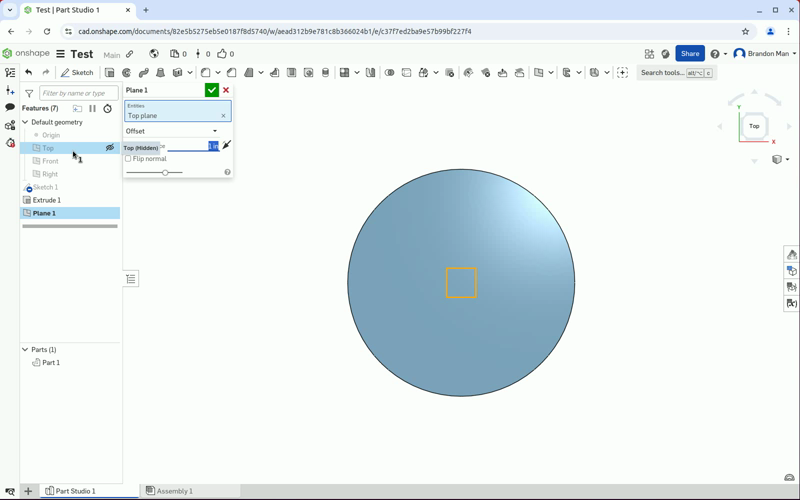
text(9.86)
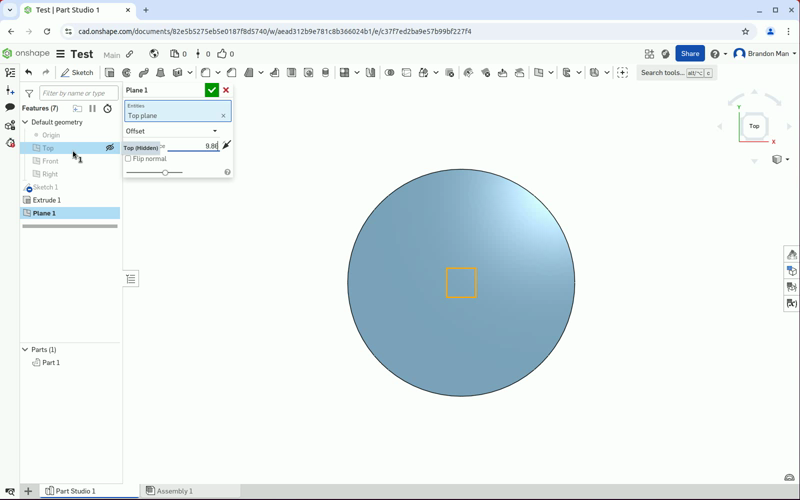
key(enter, 2)
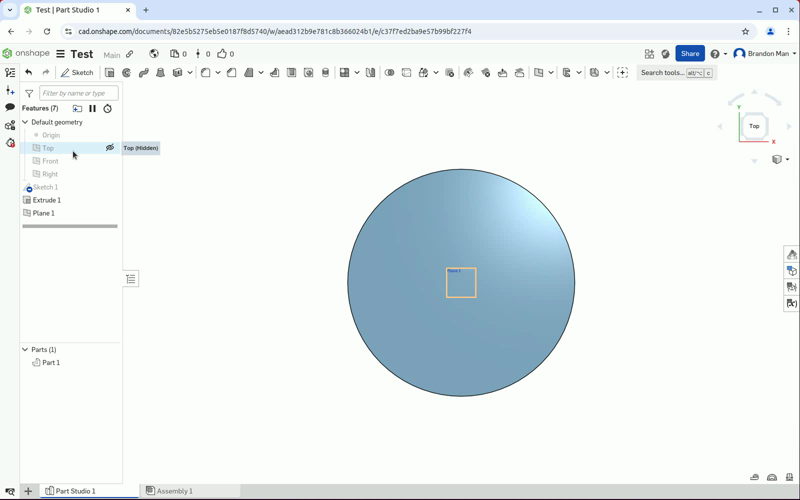
key(shift+s)
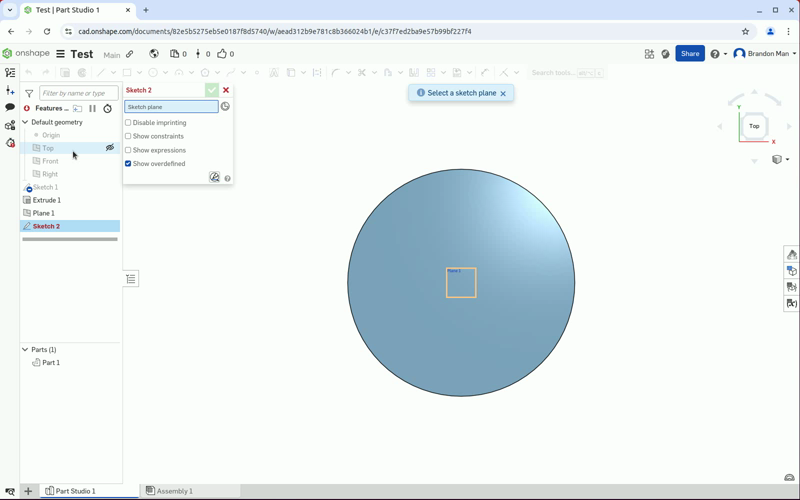
mouse_move(73, 215)
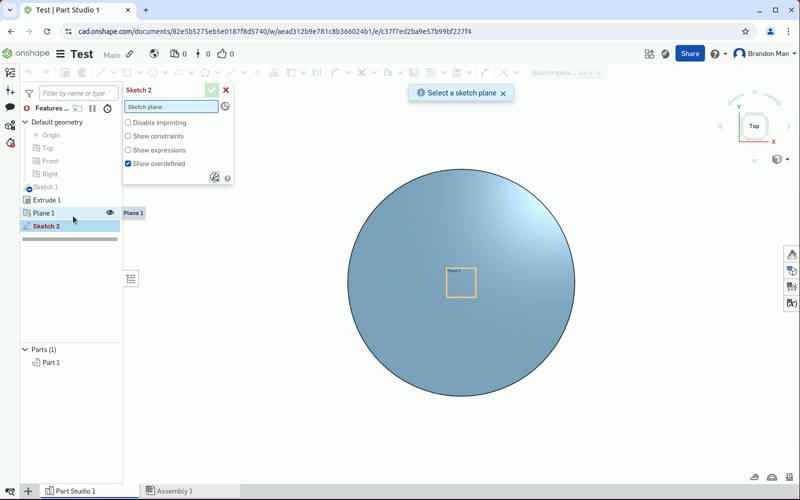
click(73, 215)
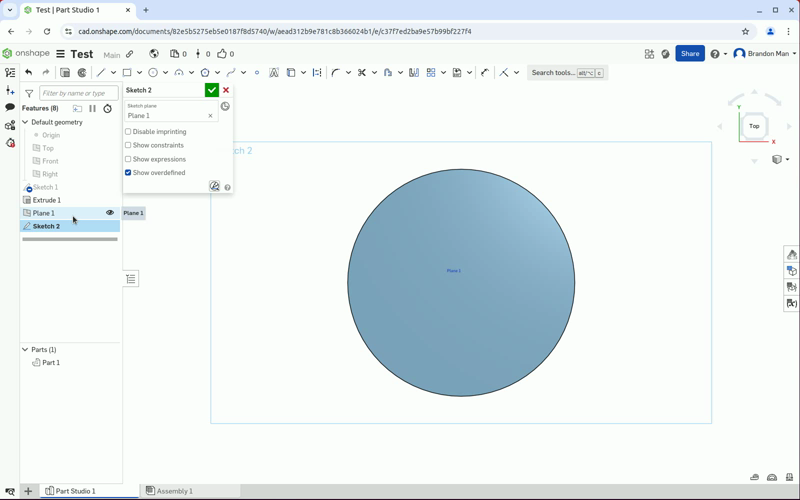
mouse_move(73, 352)
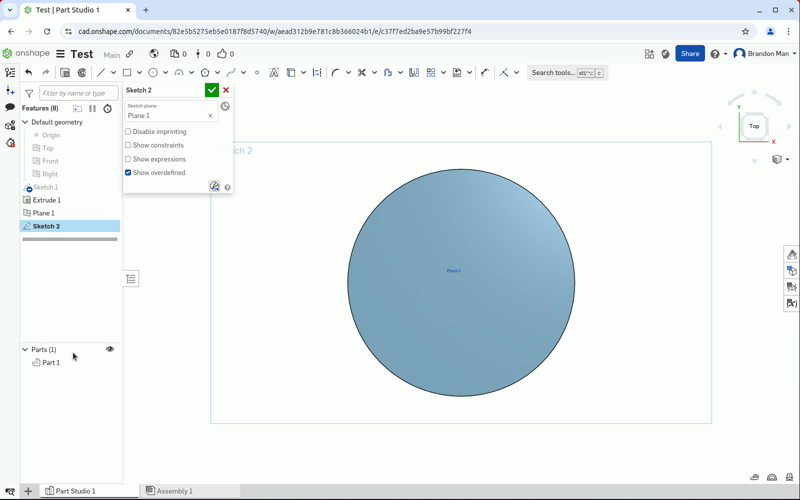
key(y)
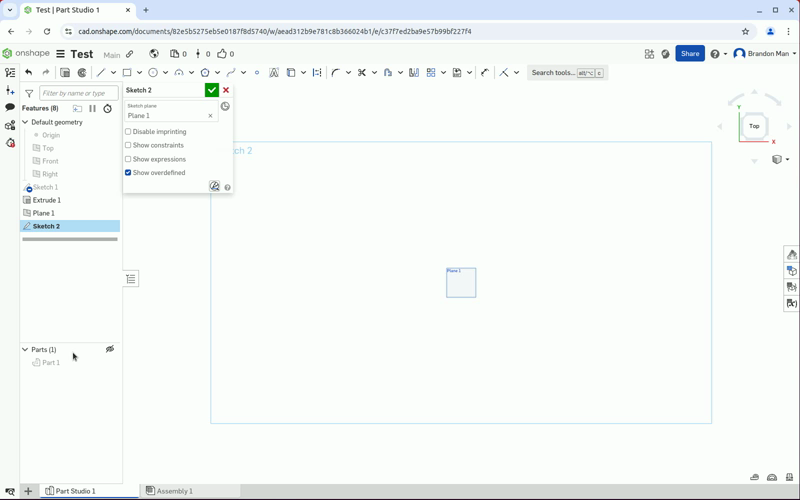
key(c)
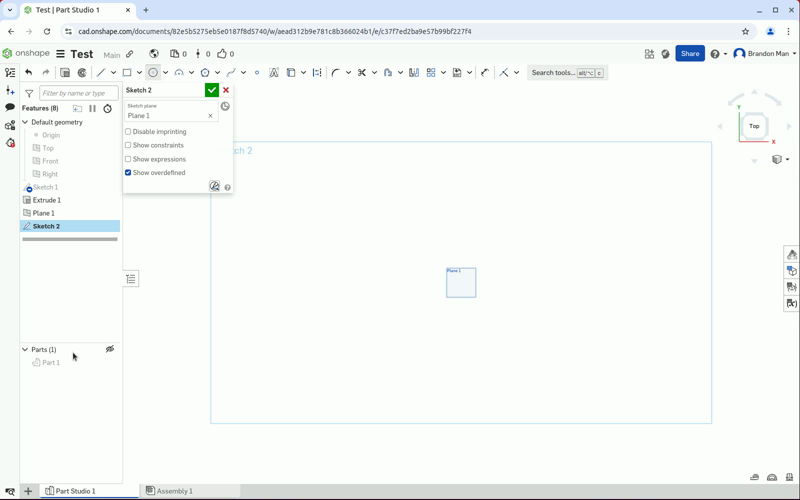
key_down(shift)
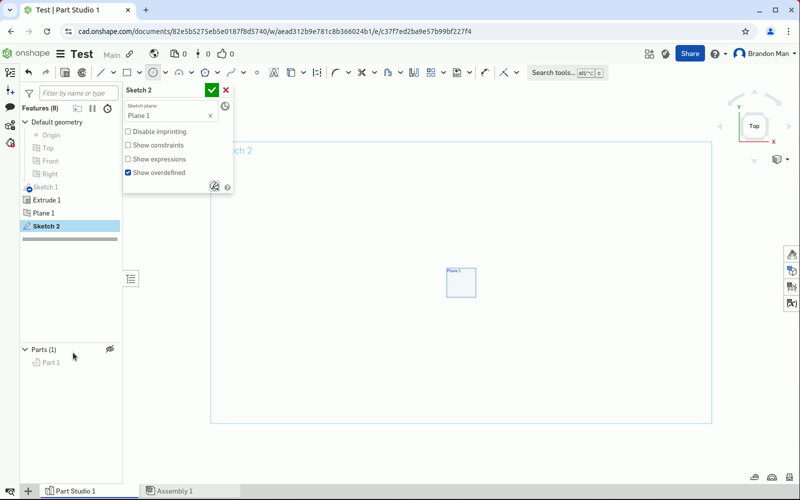
mouse_move(461, 282)
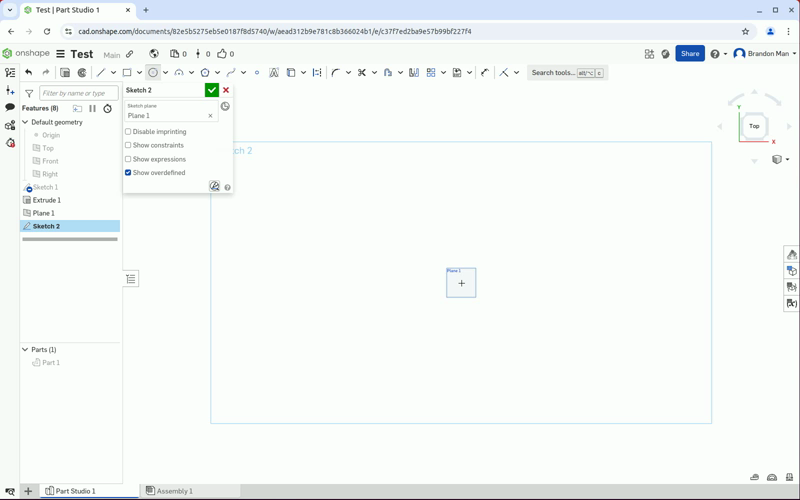
click(461, 282)
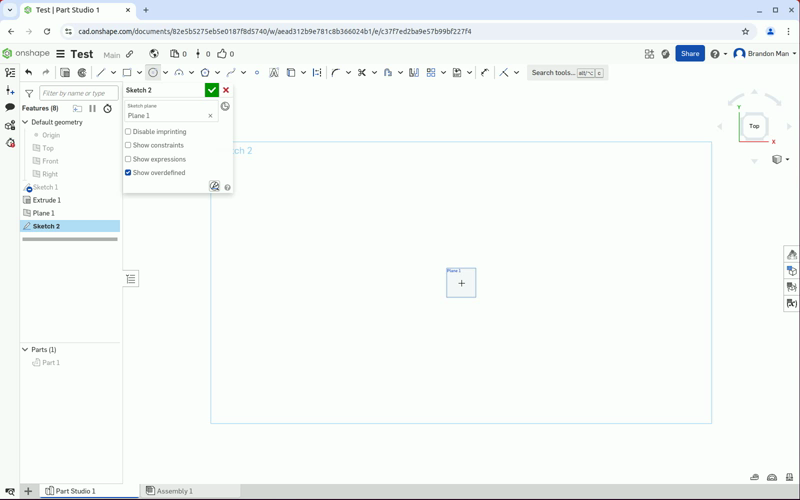
key_up(shift)
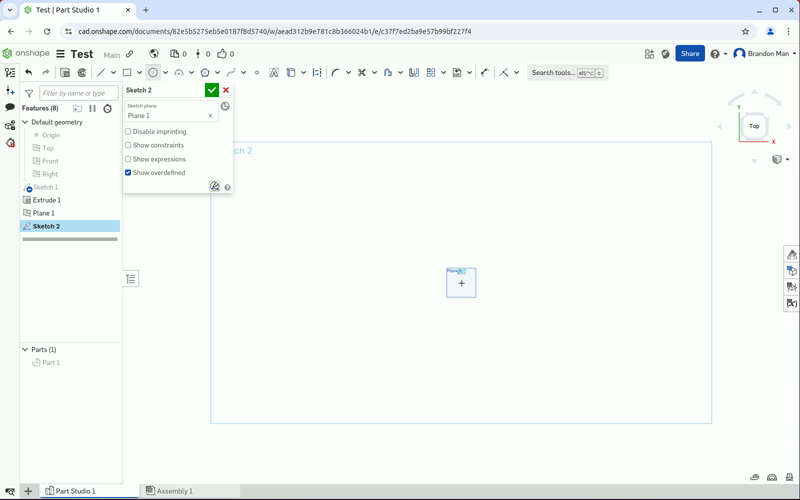
mouse_move(481, 282)
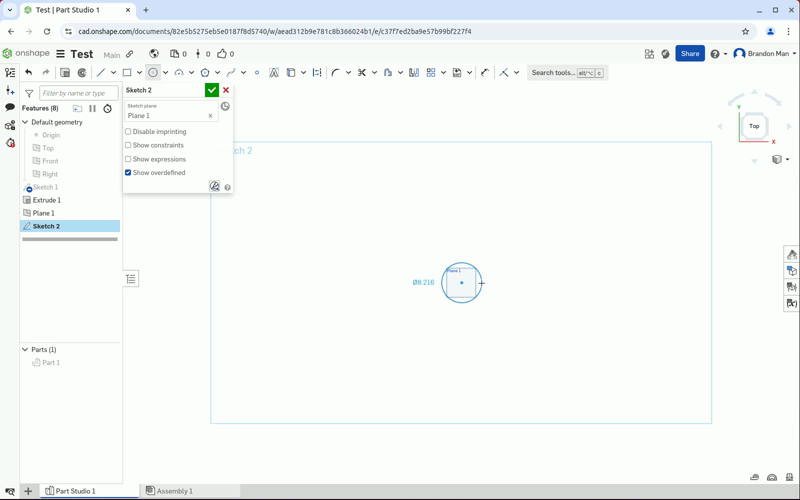
click(481, 282)
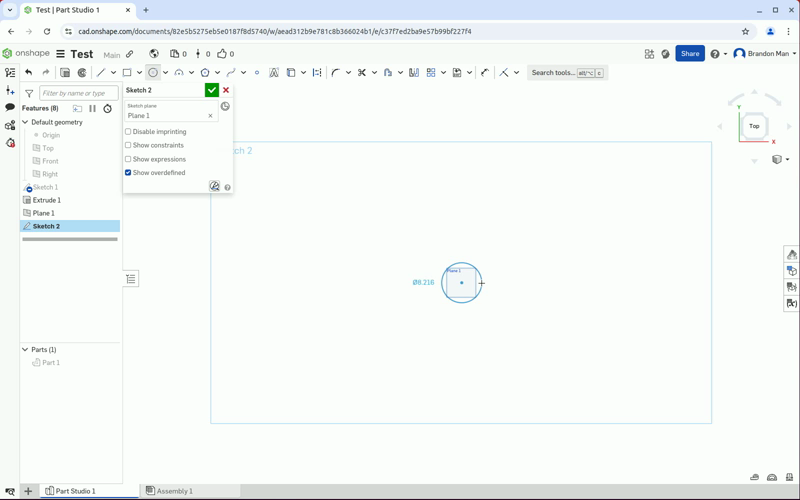
key(esc)
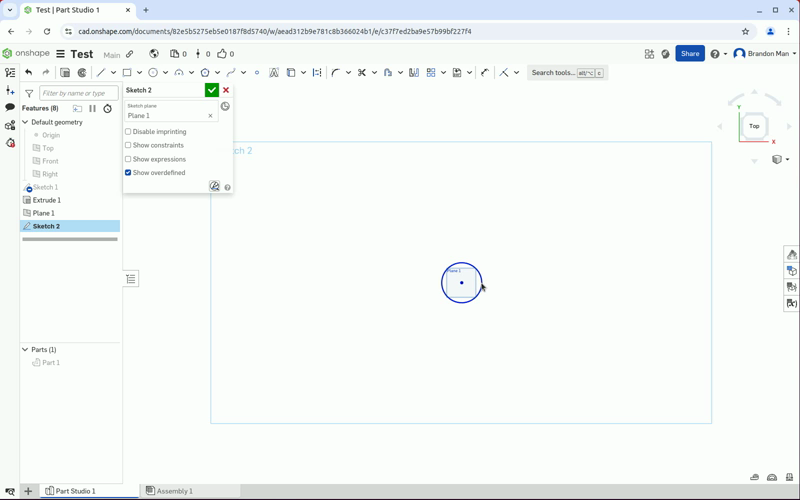
mouse_move(458, 285)
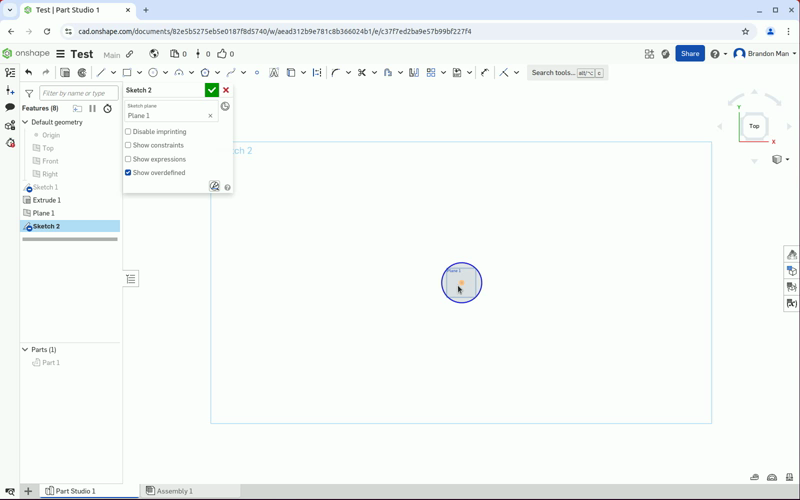
scroll(6)
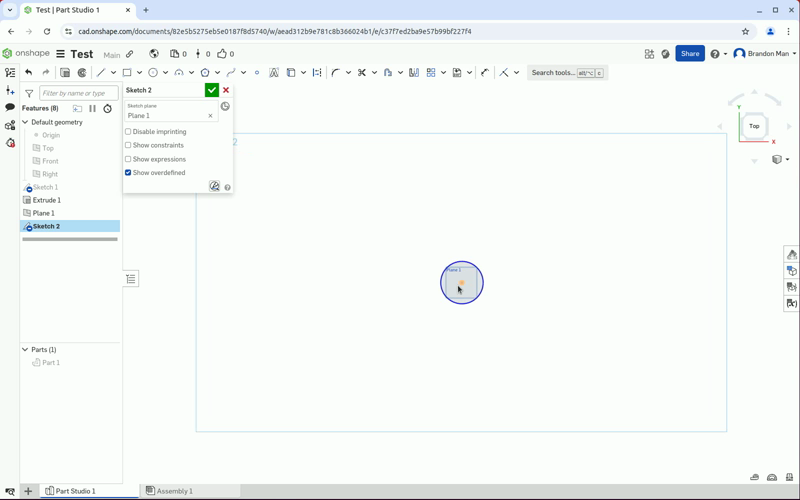
scroll(6)
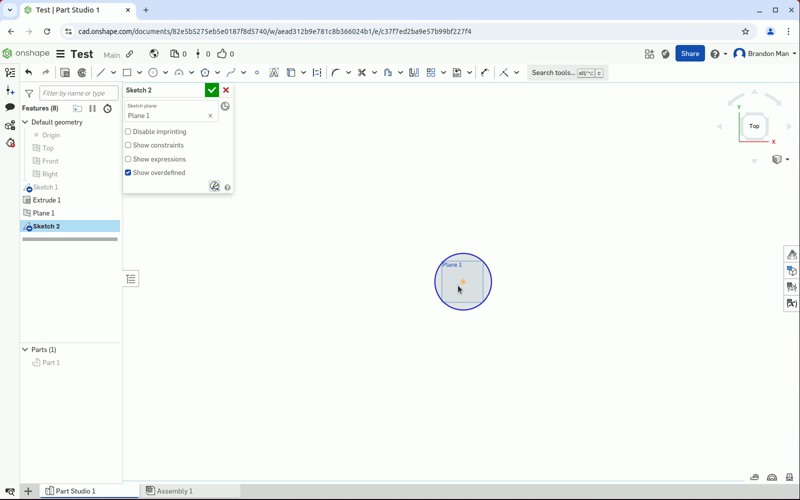
scroll(6)
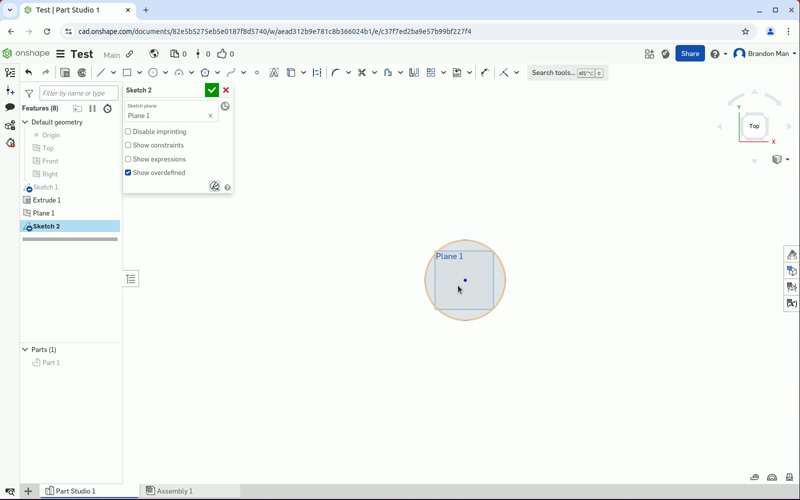
scroll(6)
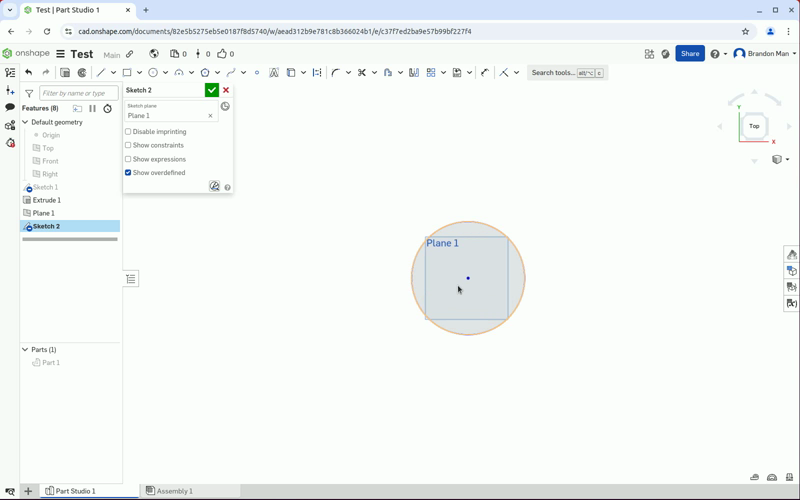
scroll(6)
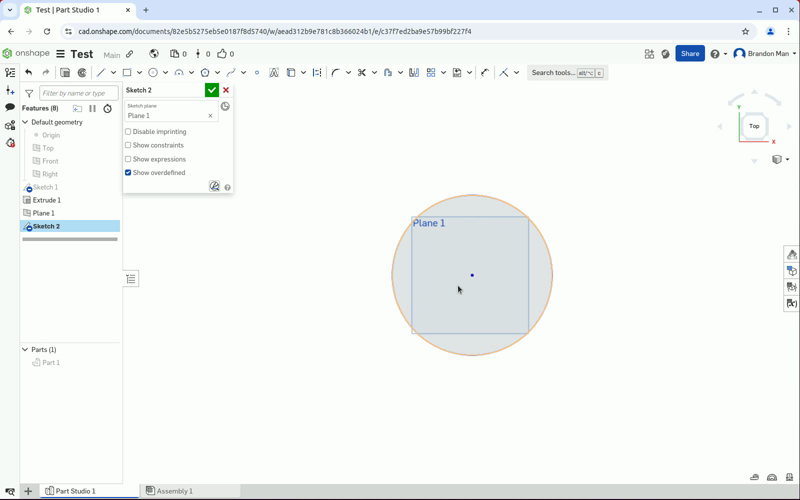
scroll(6)
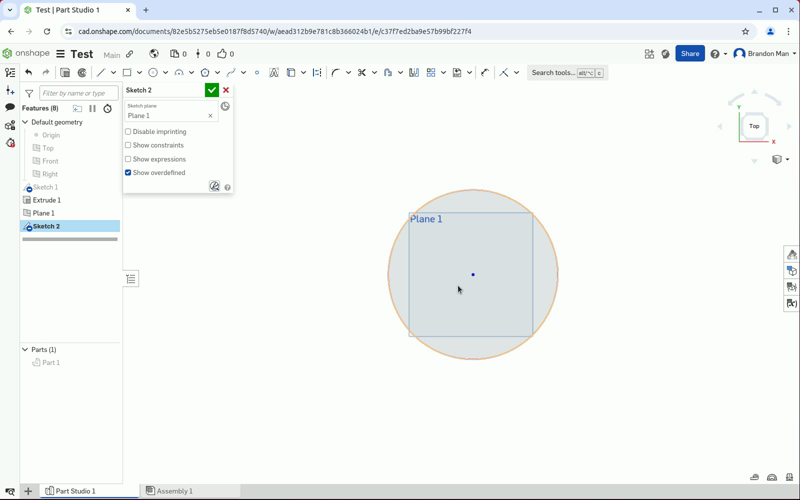
scroll(6)
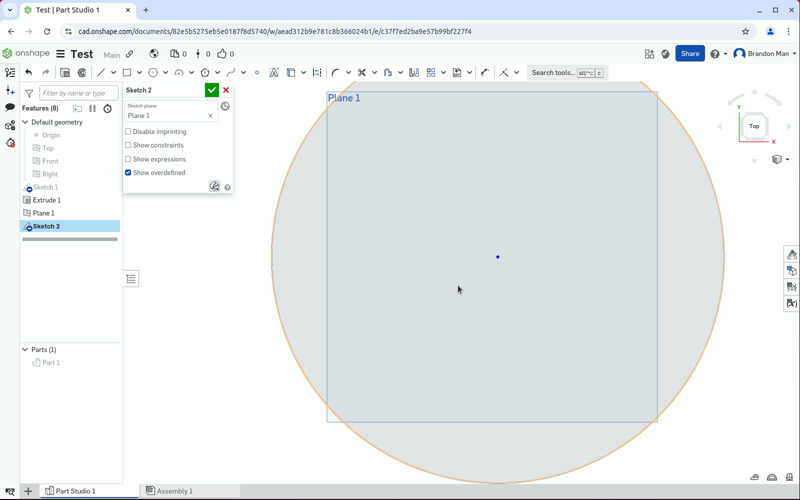
click(458, 285)
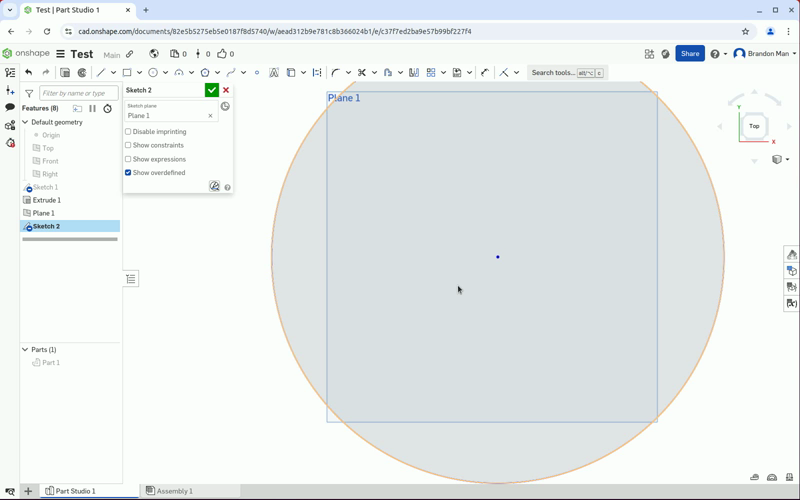
scroll(-6)
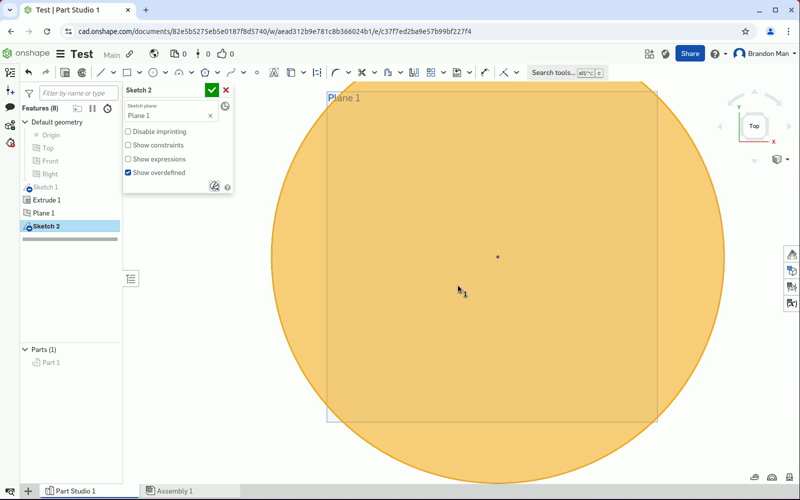
scroll(-6)
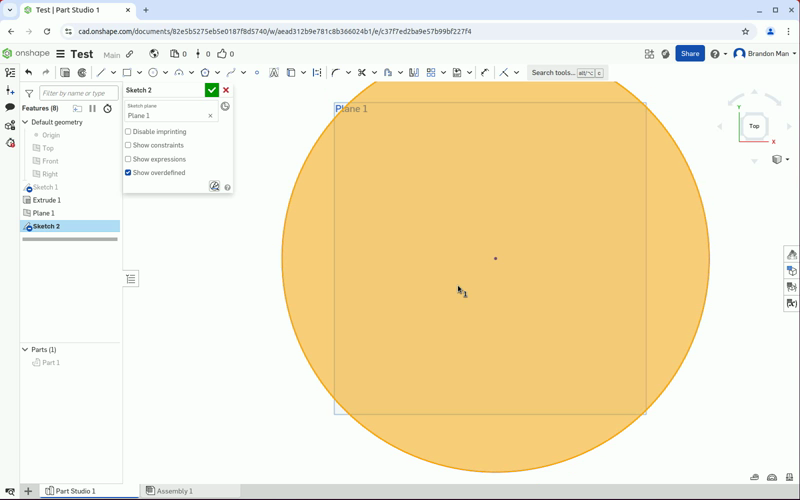
scroll(-6)
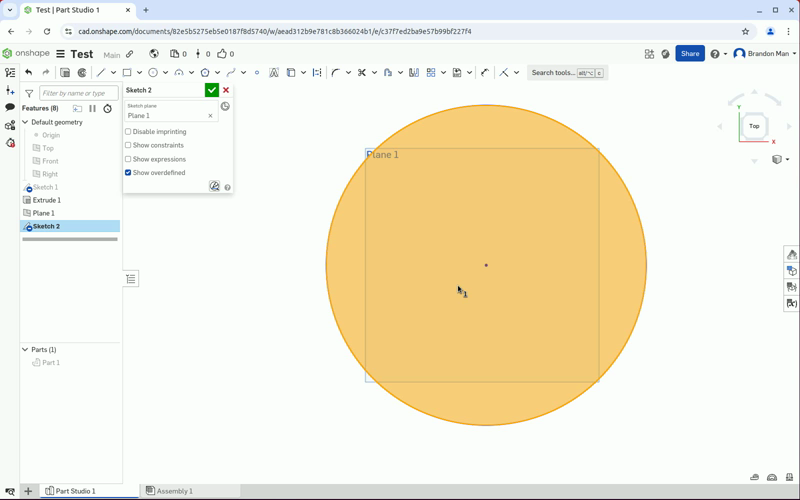
scroll(-6)
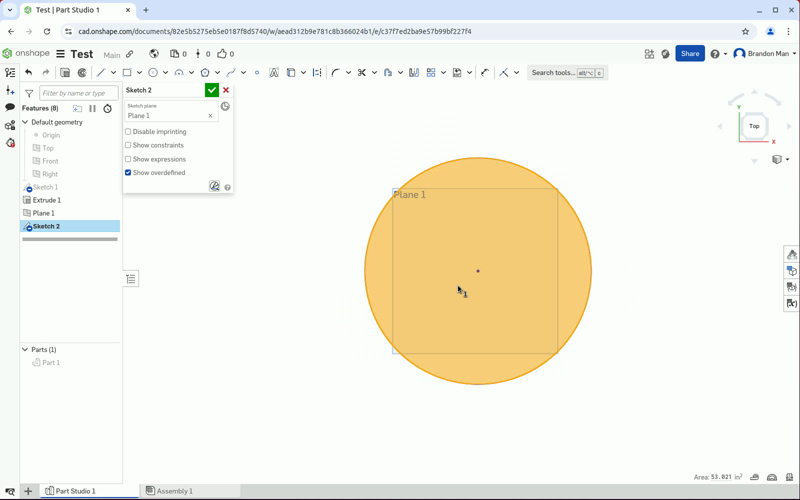
scroll(-6)
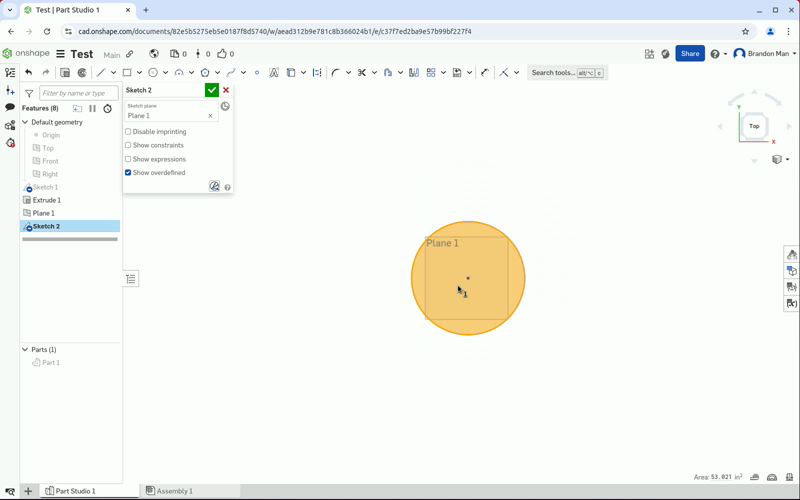
scroll(-6)
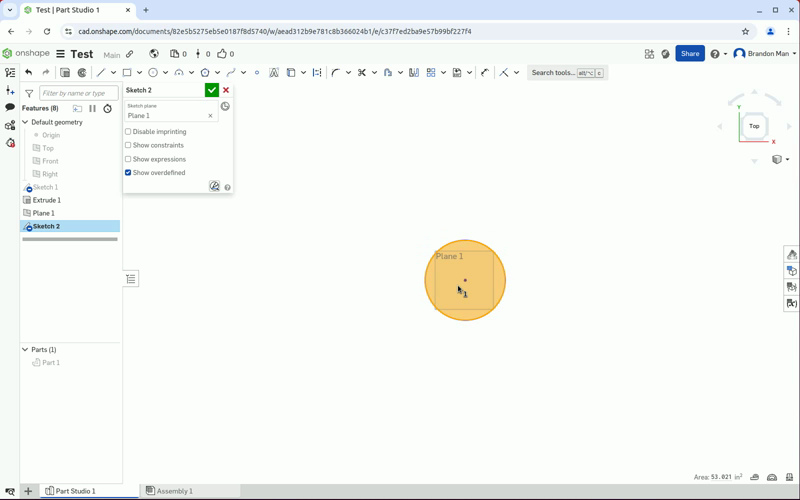
scroll(-6)
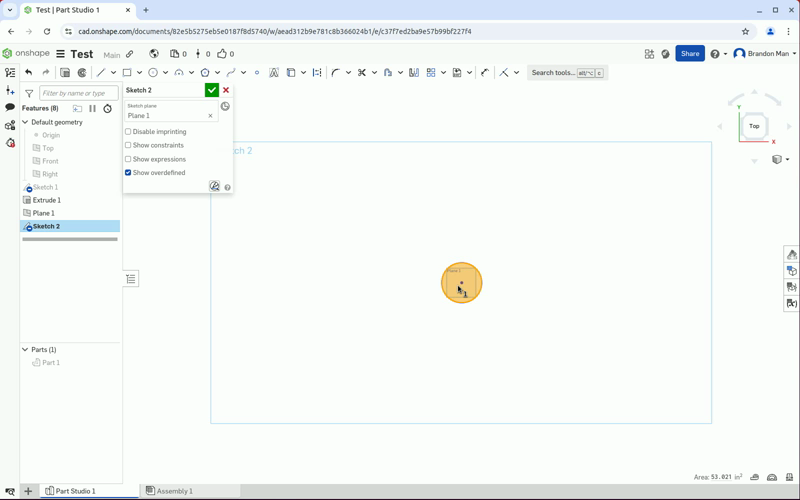
mouse_move(73, 352)
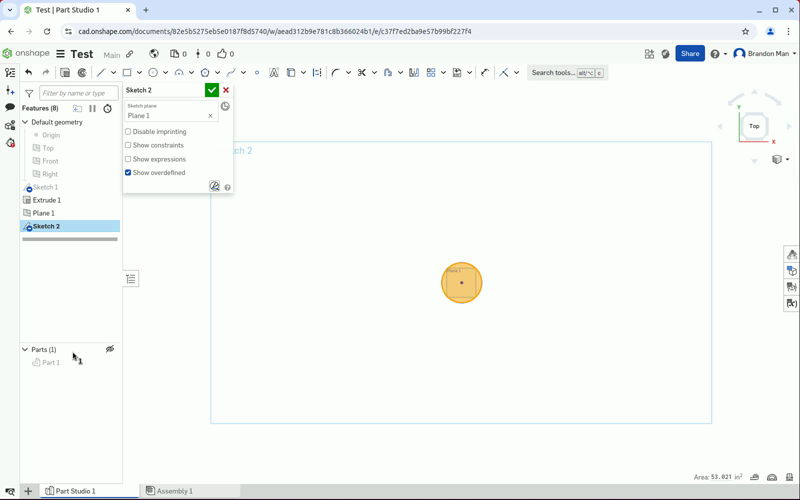
key(shift+y)
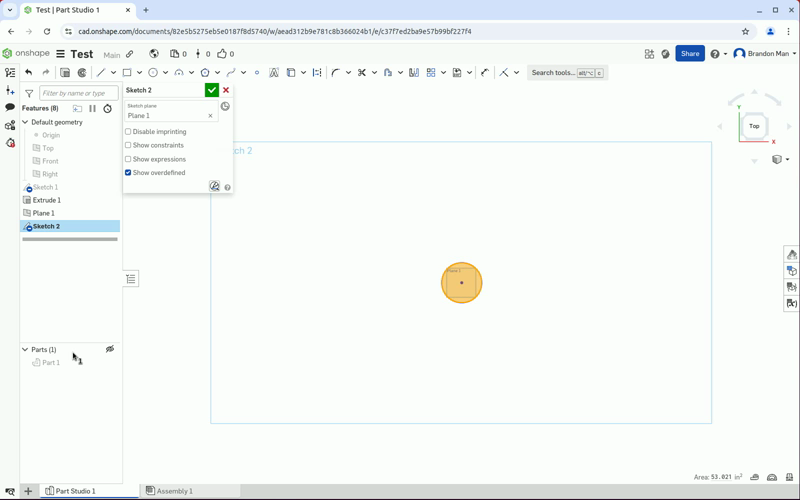
key(shift+e)
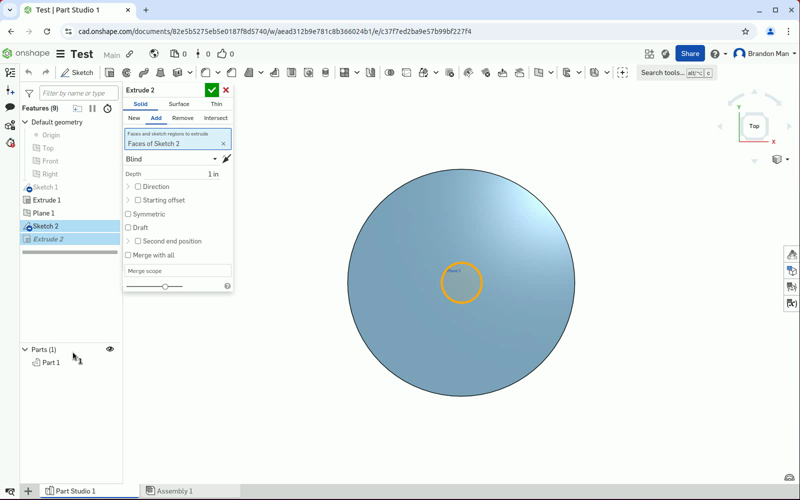
mouse_move(143, 106)
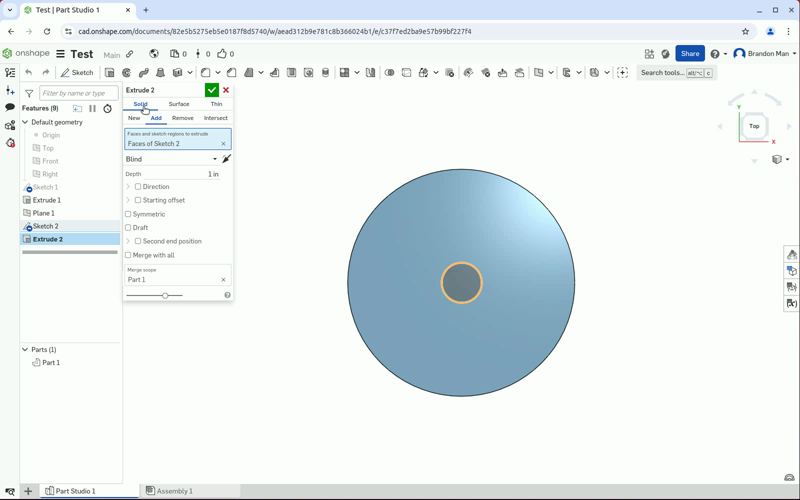
click(143, 106)
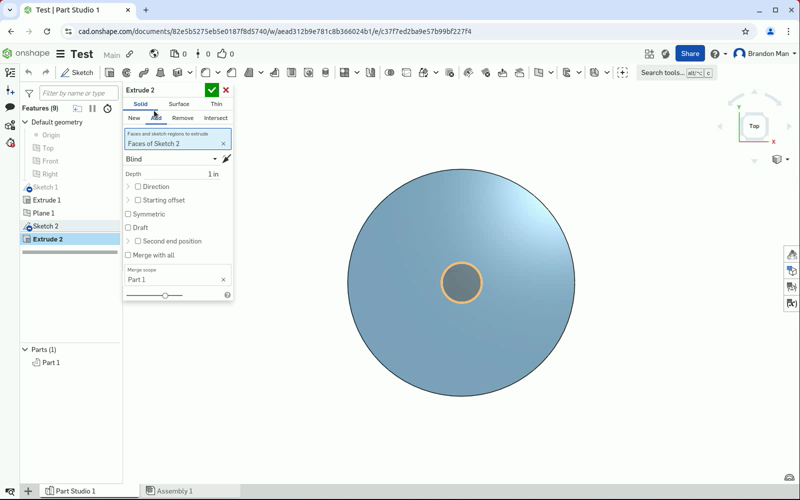
mouse_move(186, 120)
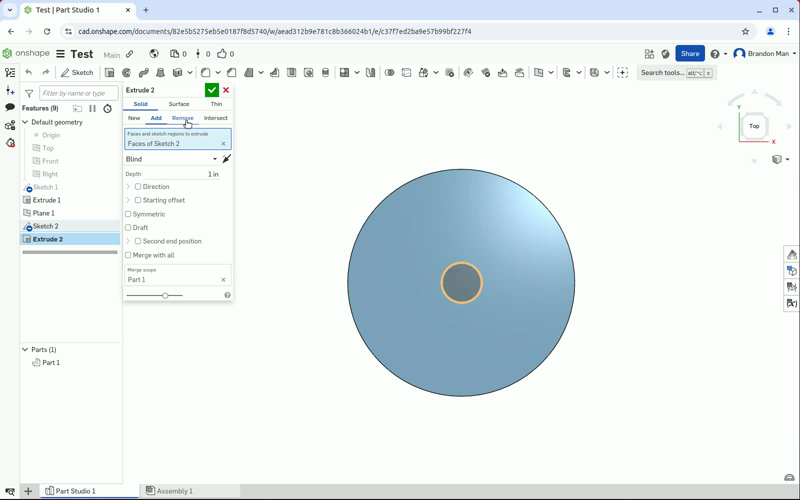
click(186, 120)
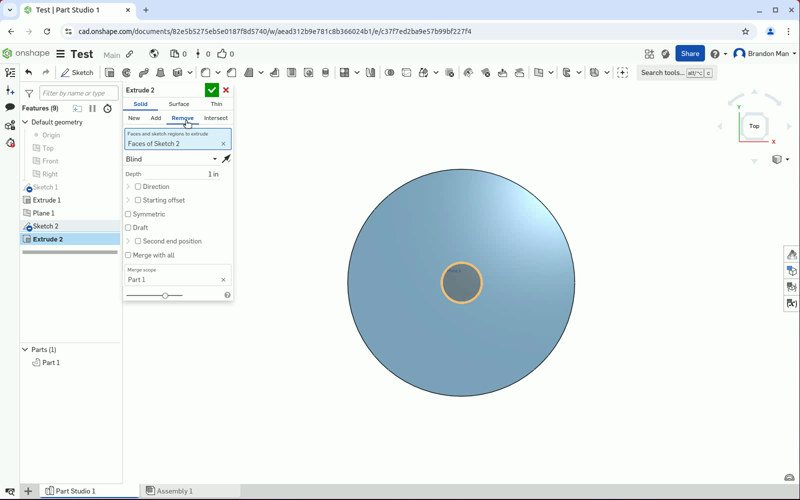
key(tab, 4)
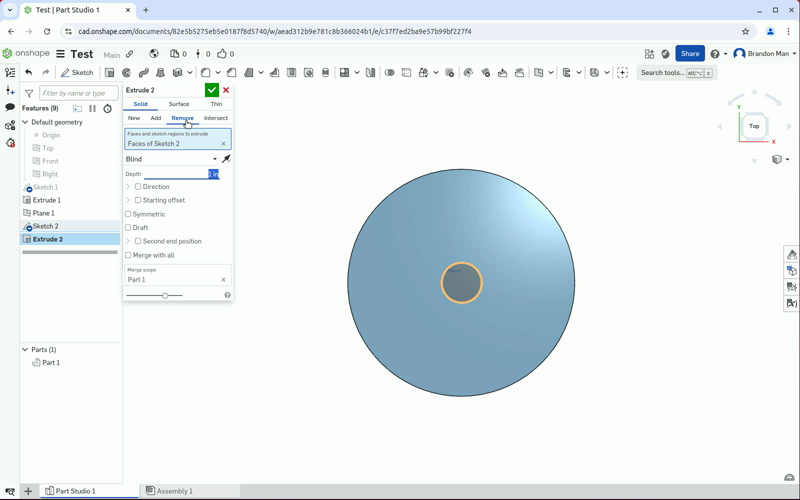
text(6.499)
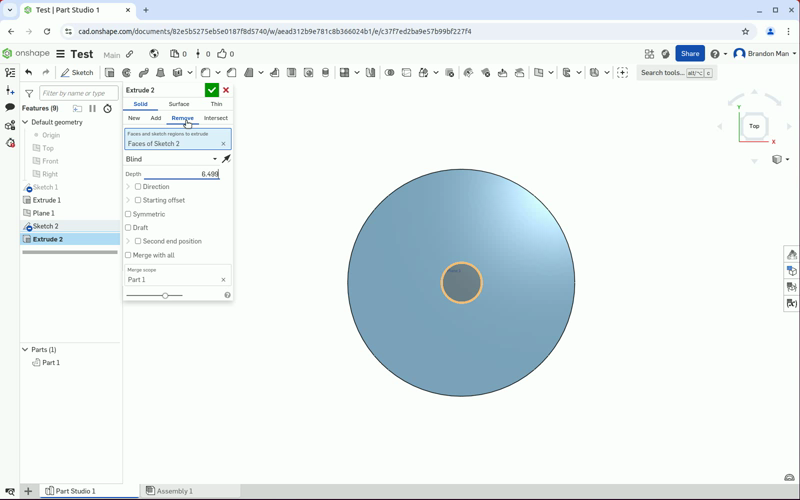
key(tab, 6)
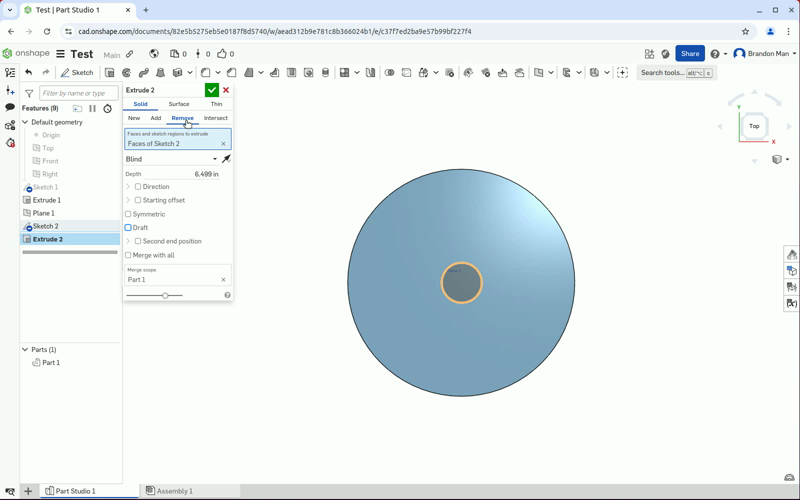
key(space)
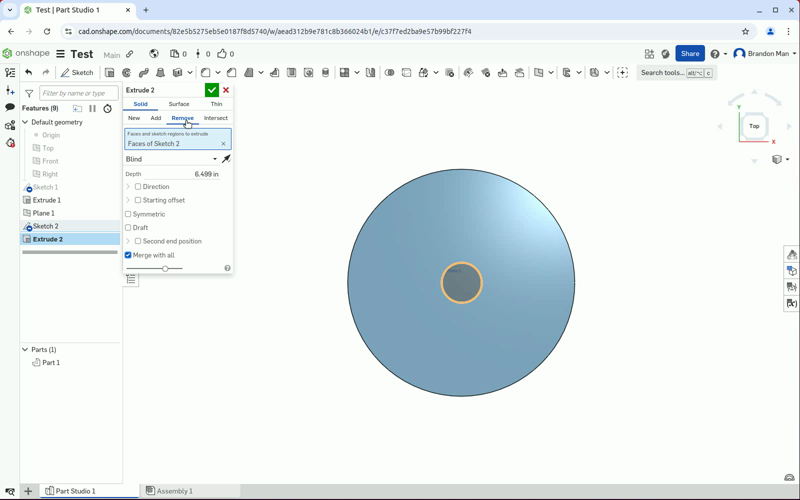
key(enter)
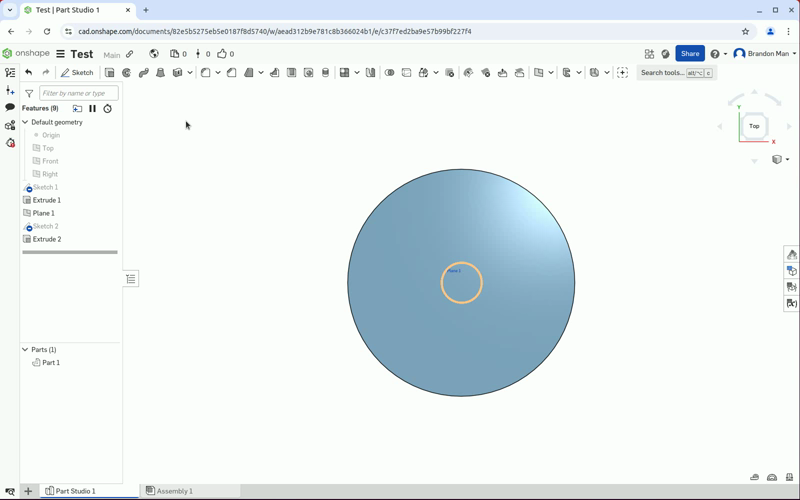
key(shift+h)
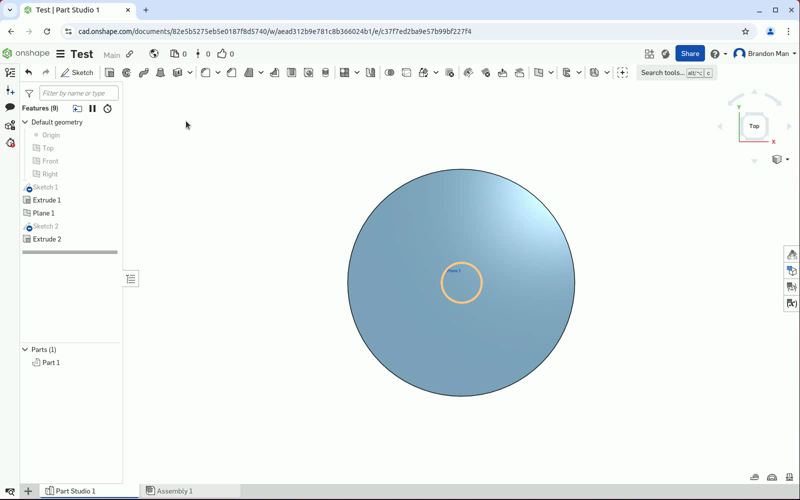
key(shift+h)
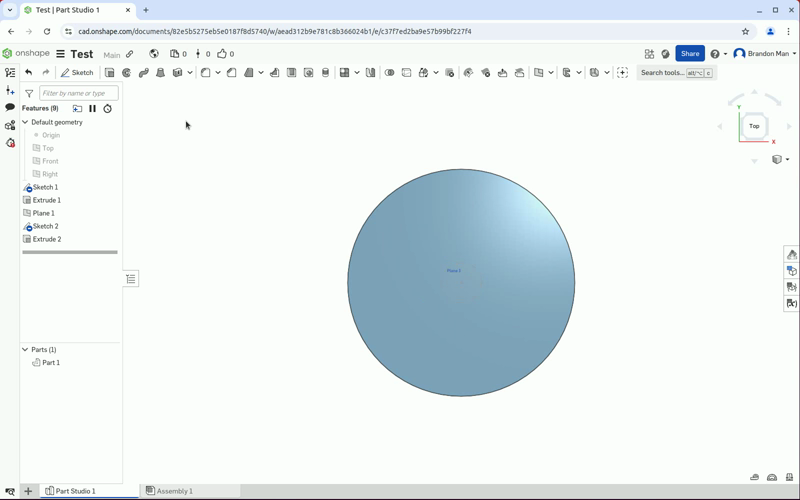
key(shift+7)
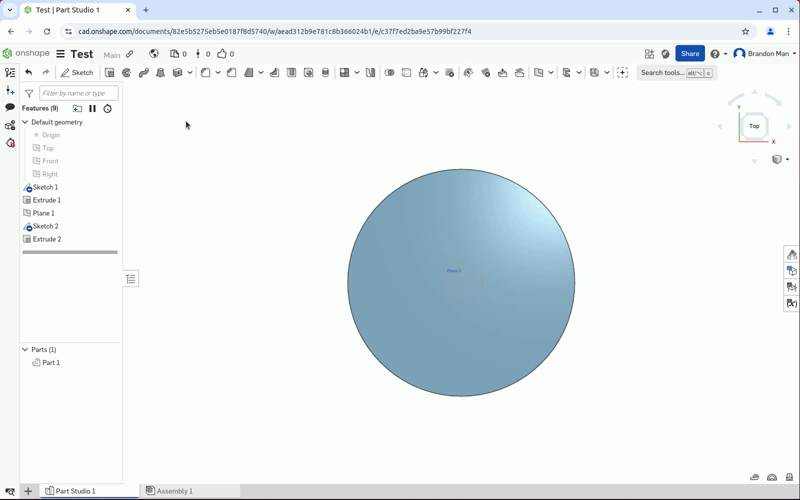
key(up, 3)
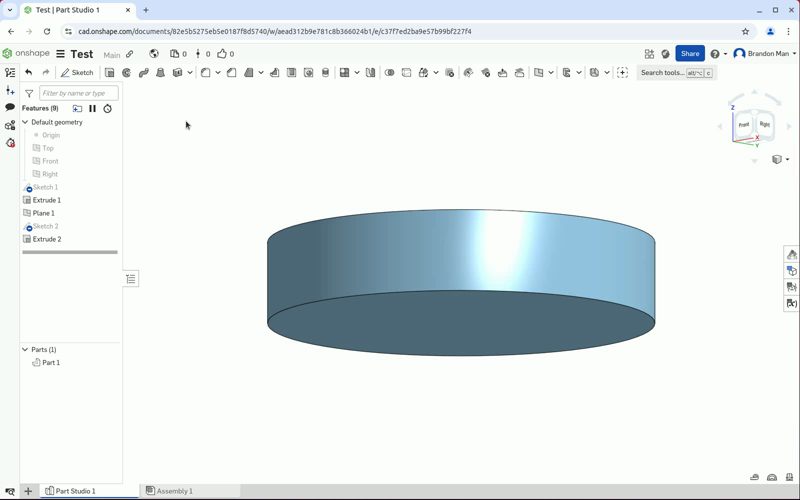
key(left, 3)
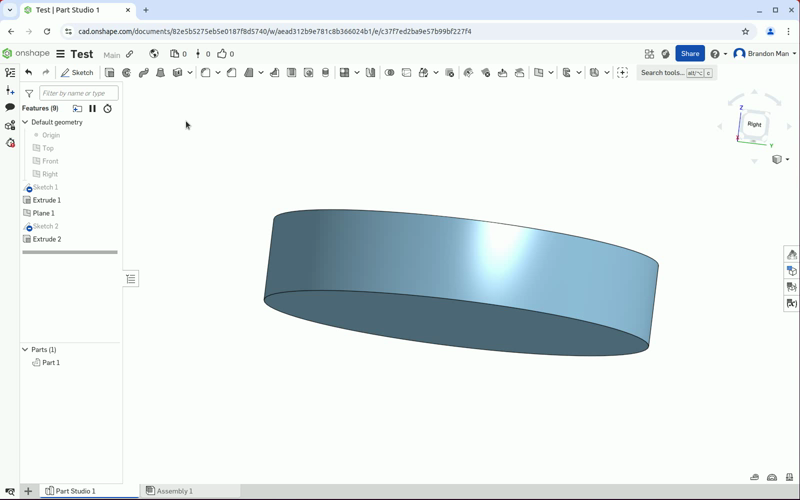
key(right, 3)
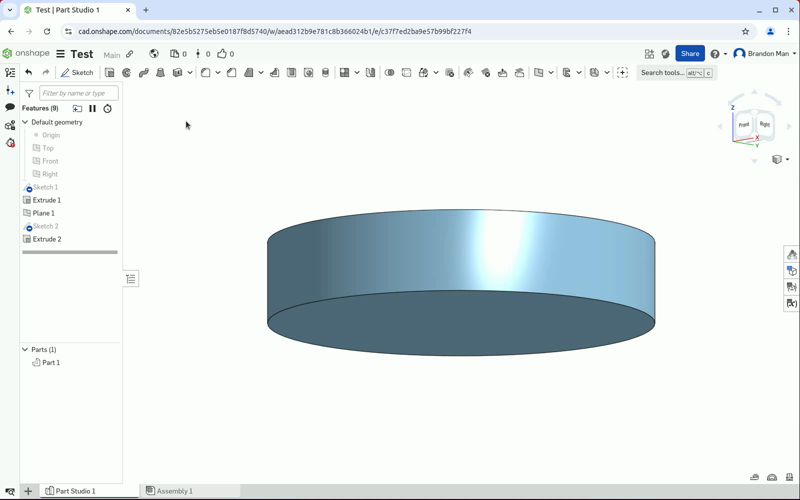
key(down, 3)
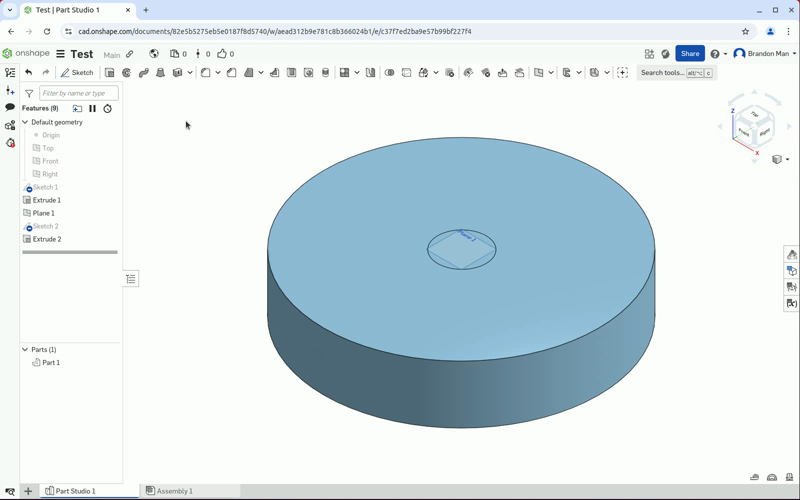
mouse_move(73, 189)
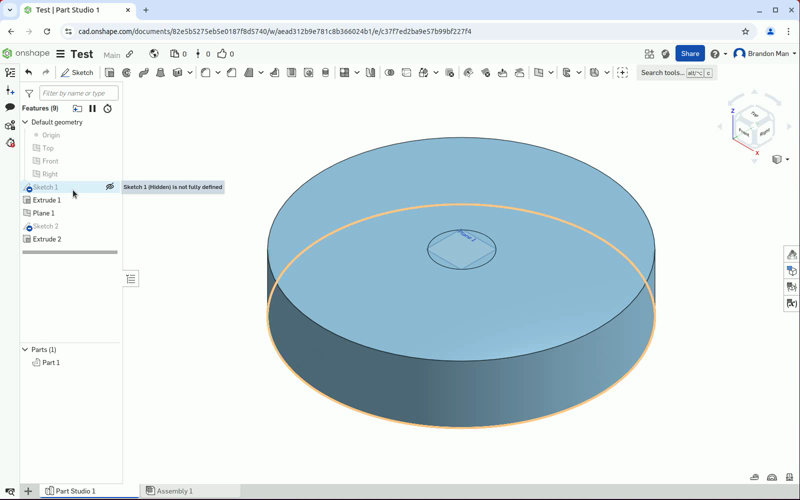
click(73, 189)